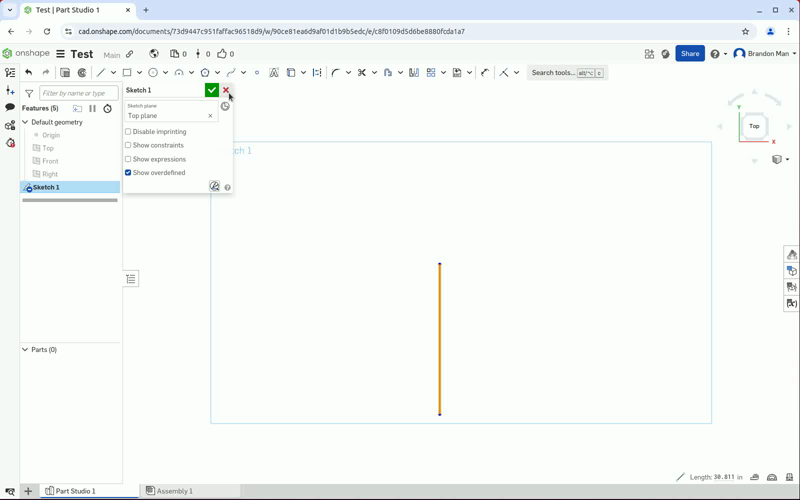
key(shift+h)
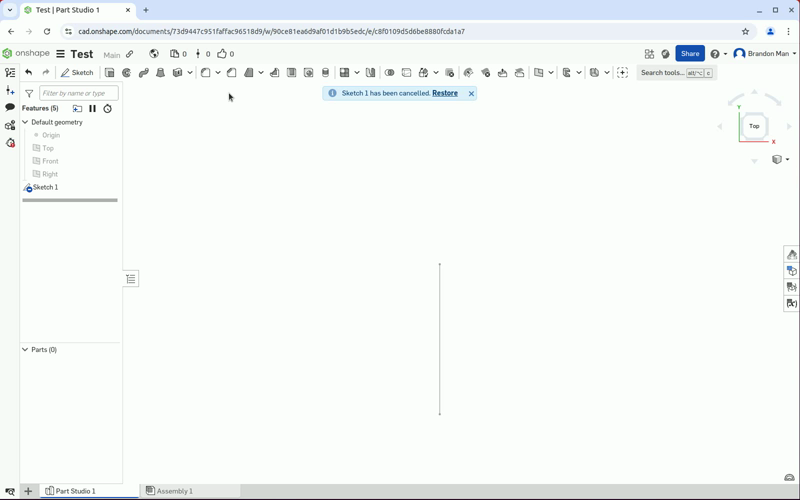
mouse_move(73, 352)
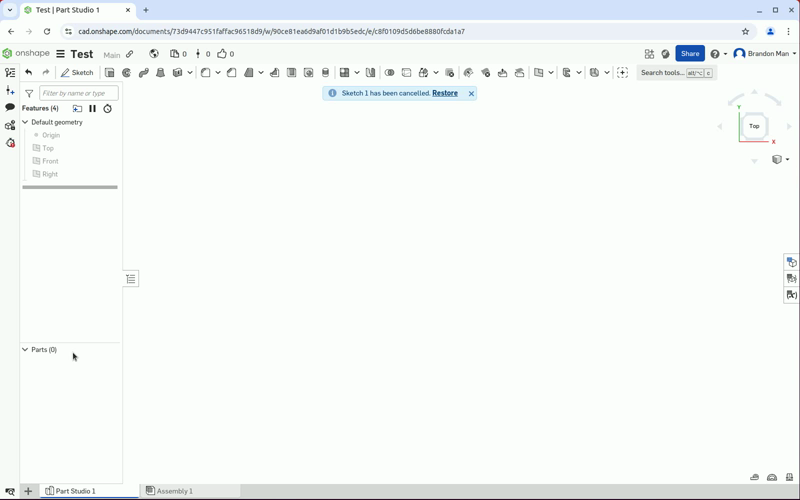
key(y)
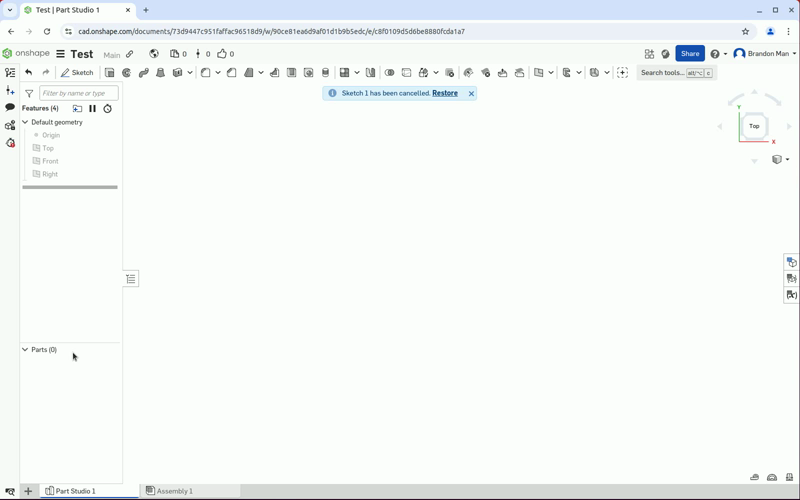
key(shift+p)
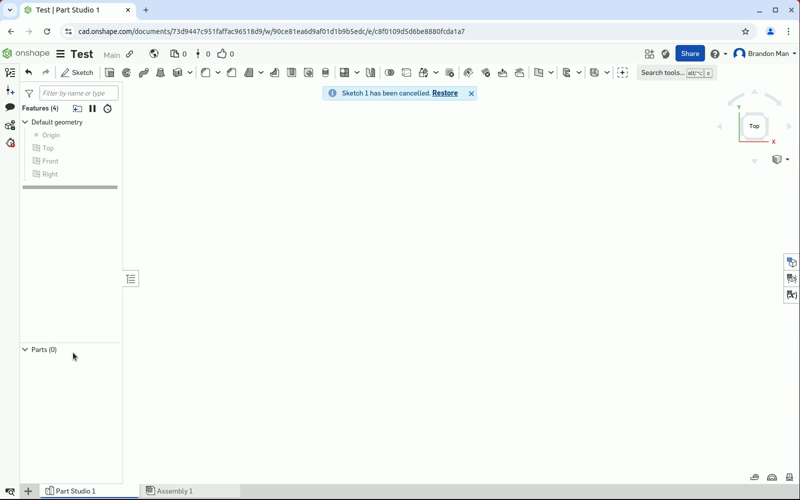
key(space)
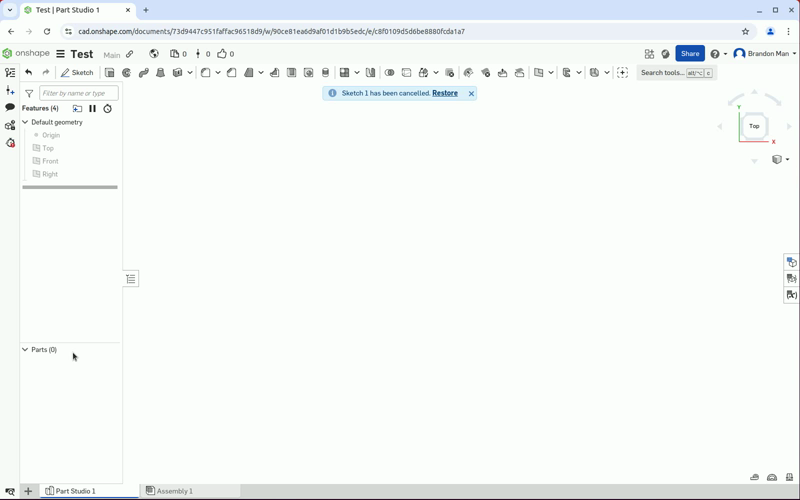
key_down(shift)
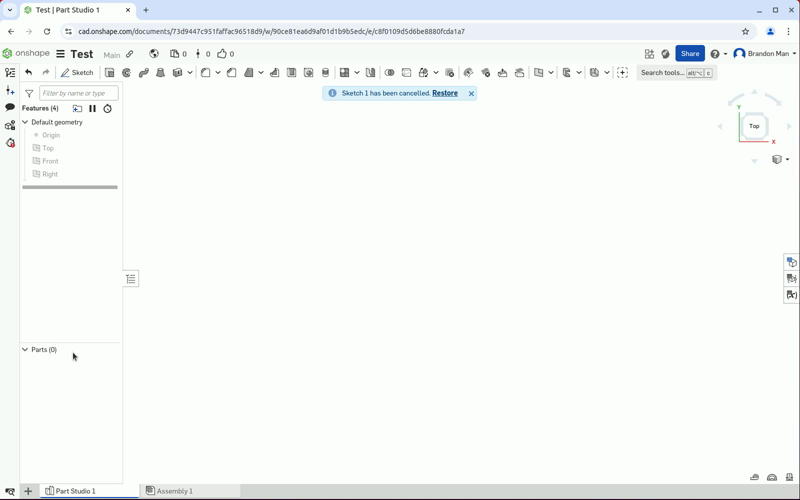
key(up)
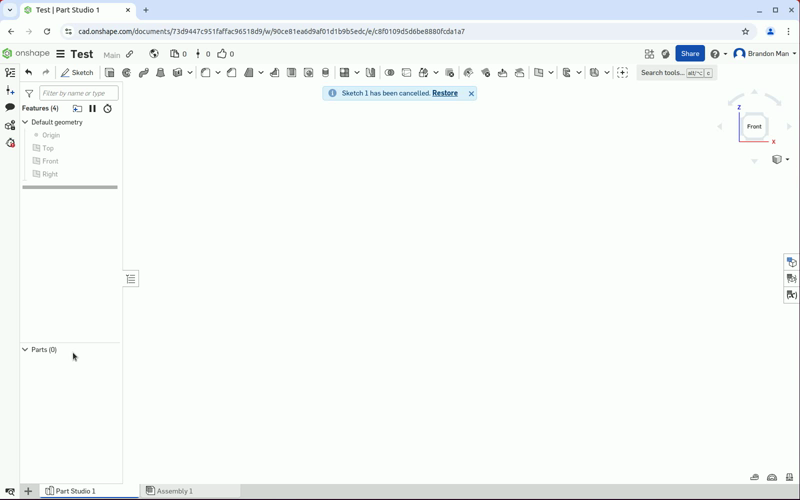
key_up(shift)
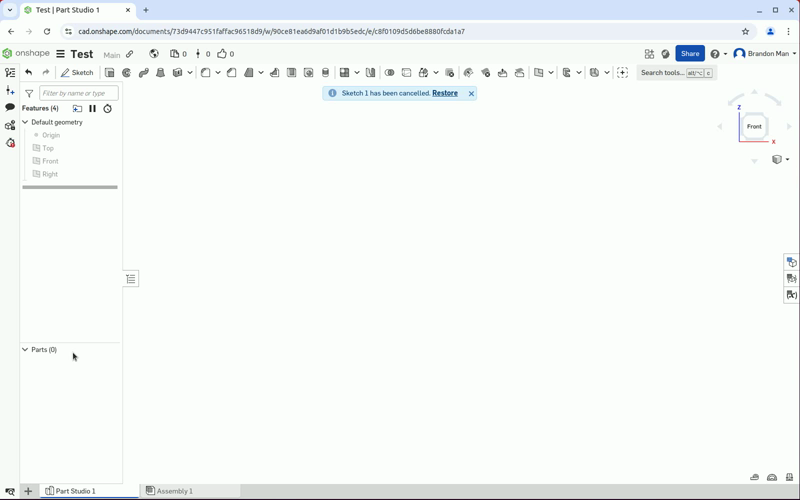
key(space)
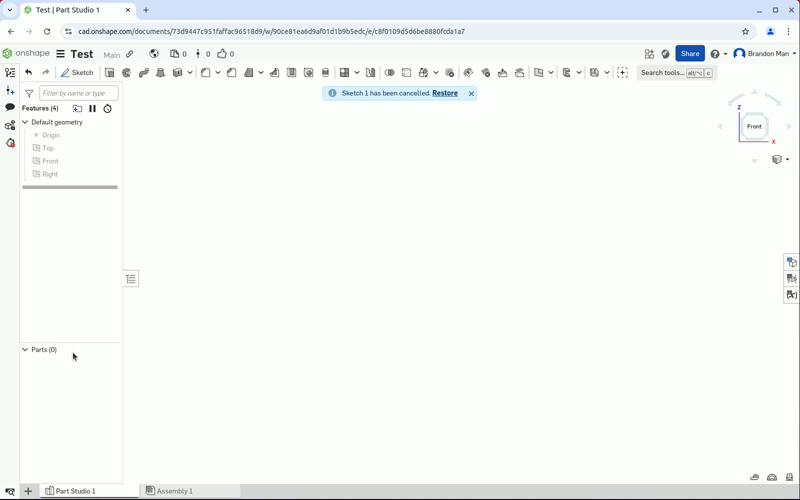
key_down(shift)
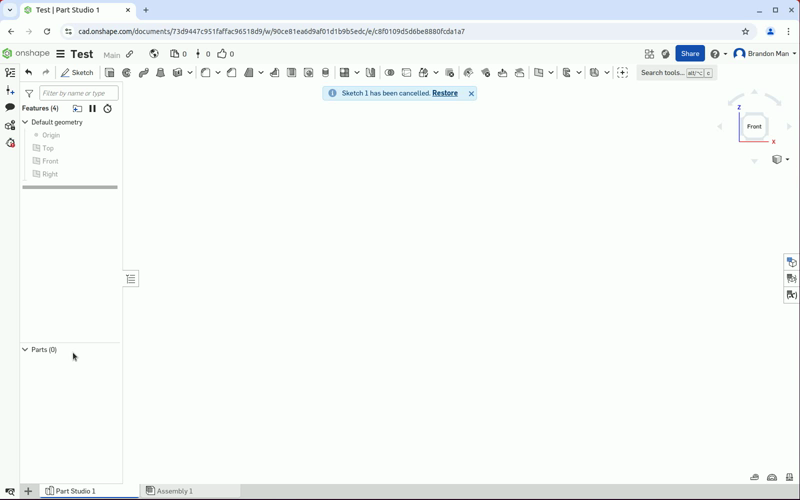
key(left)
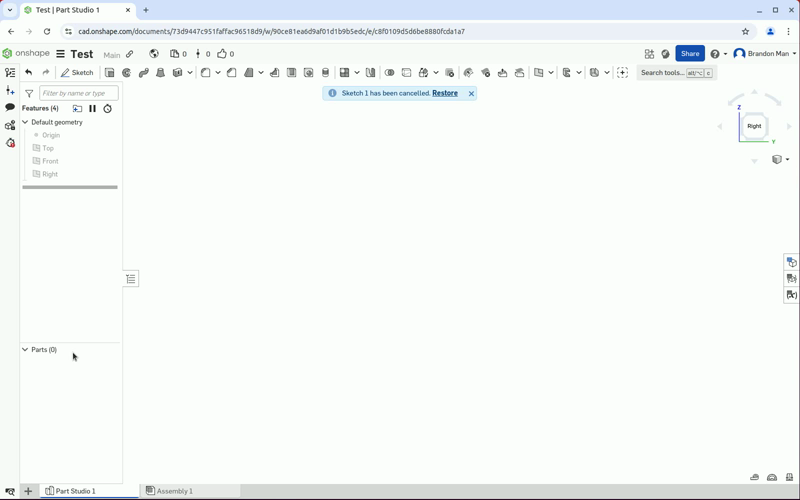
key_up(shift)
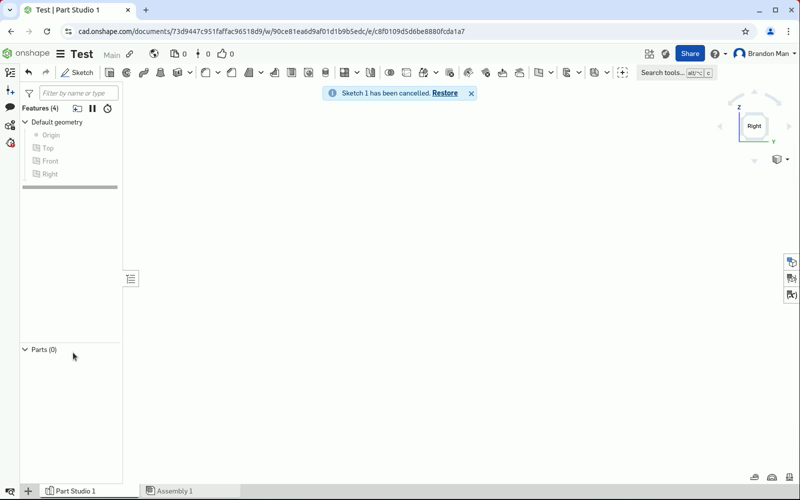
mouse_move(73, 352)
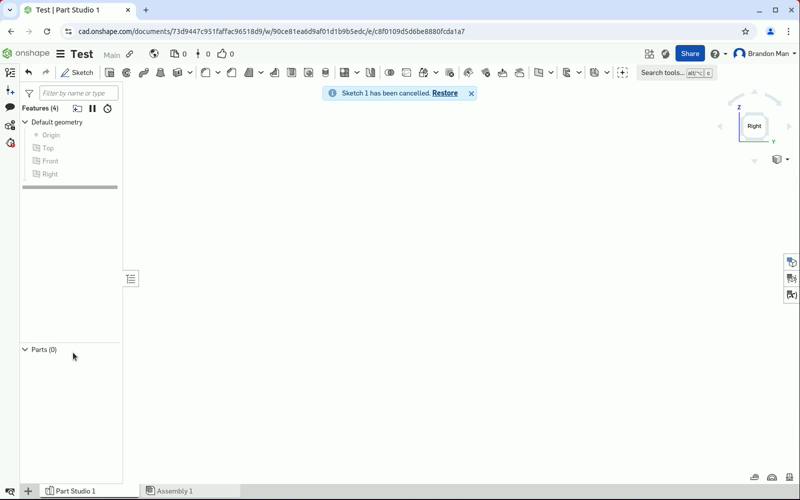
key(shift+y)
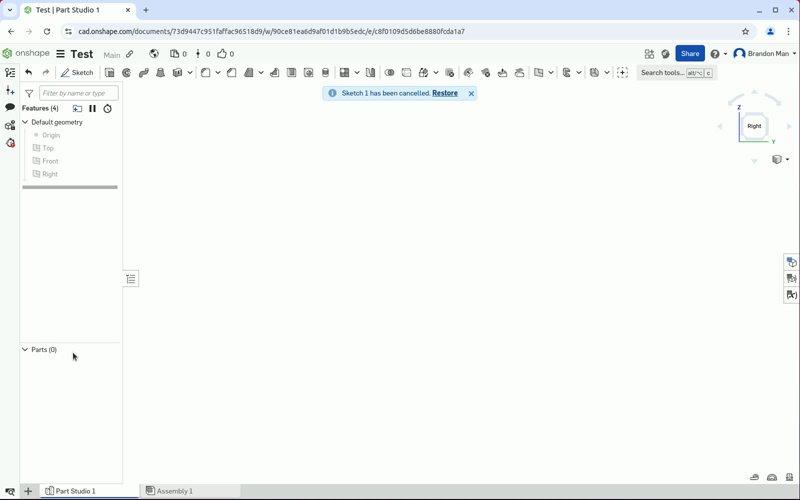
key(shift+s)
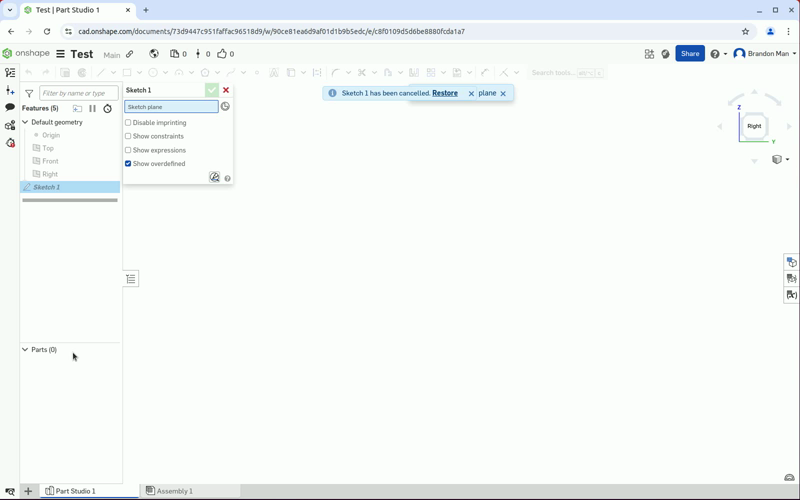
mouse_move(73, 176)
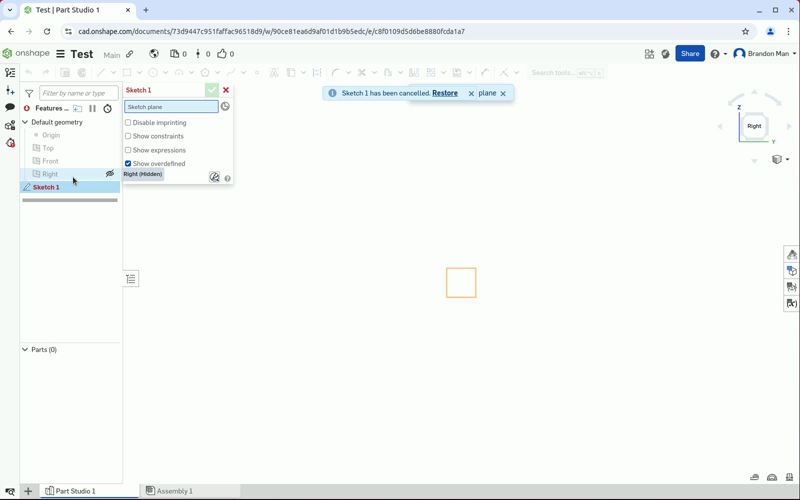
click(73, 176)
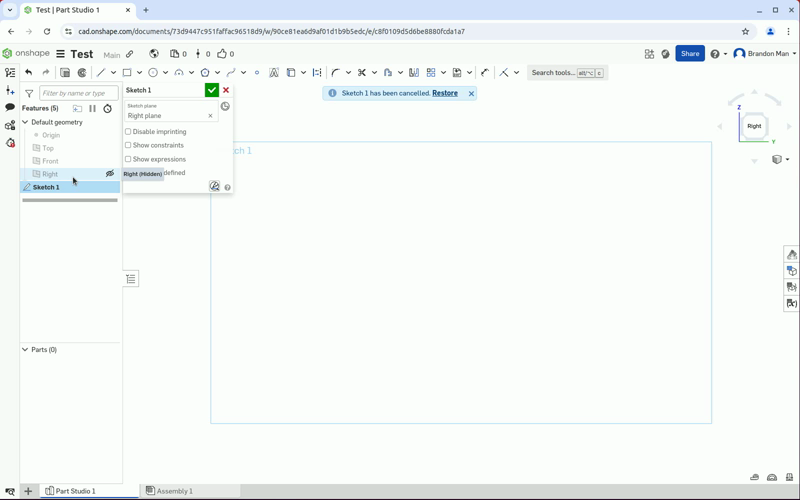
mouse_move(73, 352)
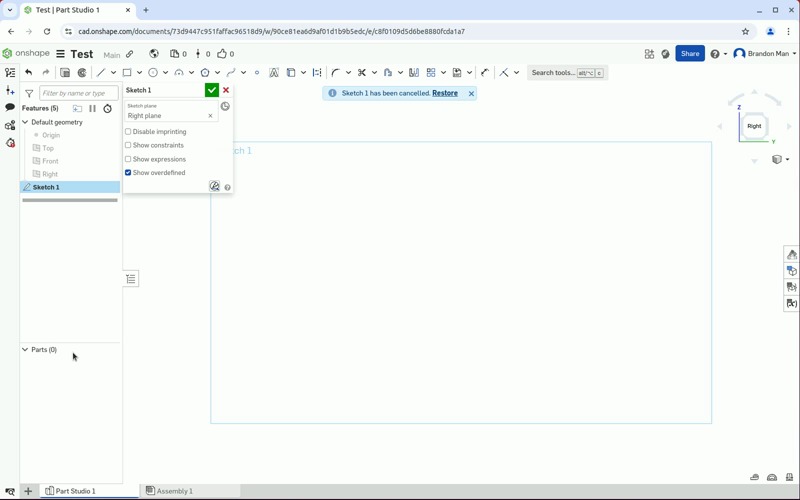
key(y)
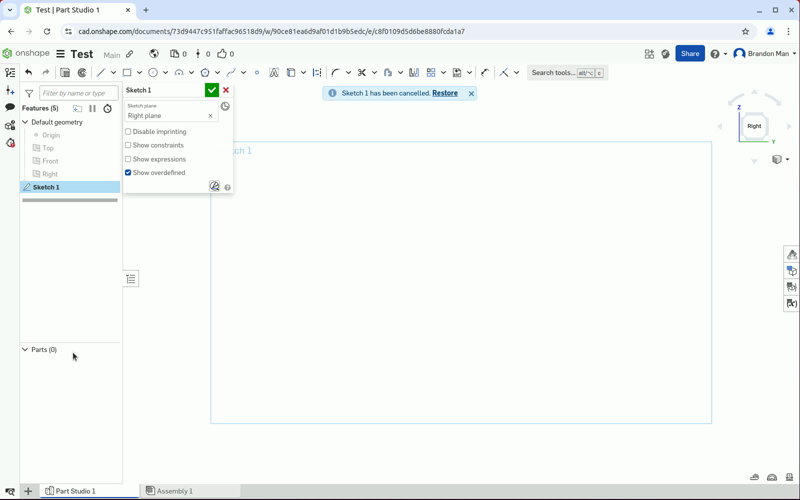
key(l)
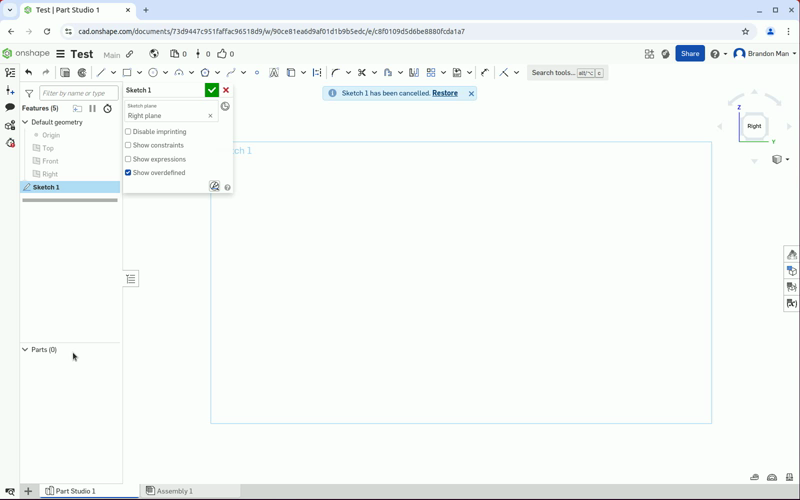
key_down(shift)
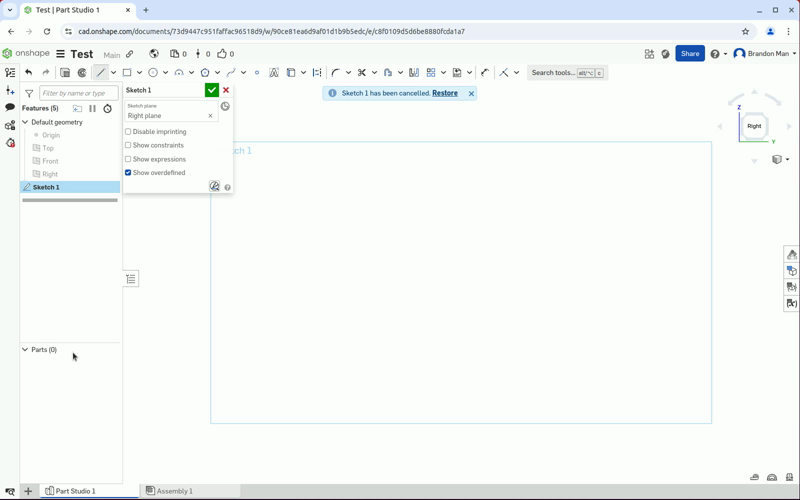
mouse_move(456, 311)
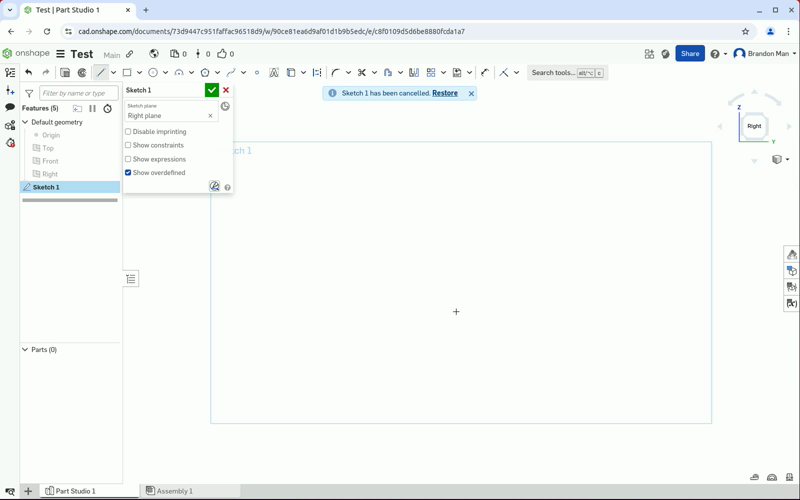
click(456, 311)
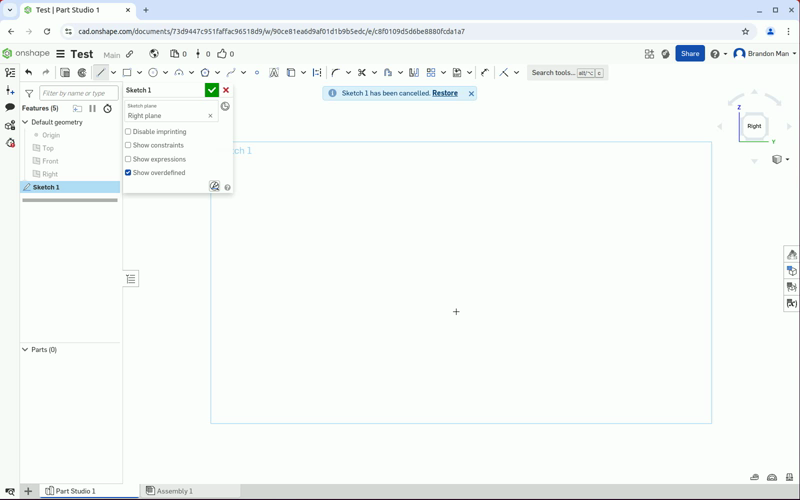
key_up(shift)
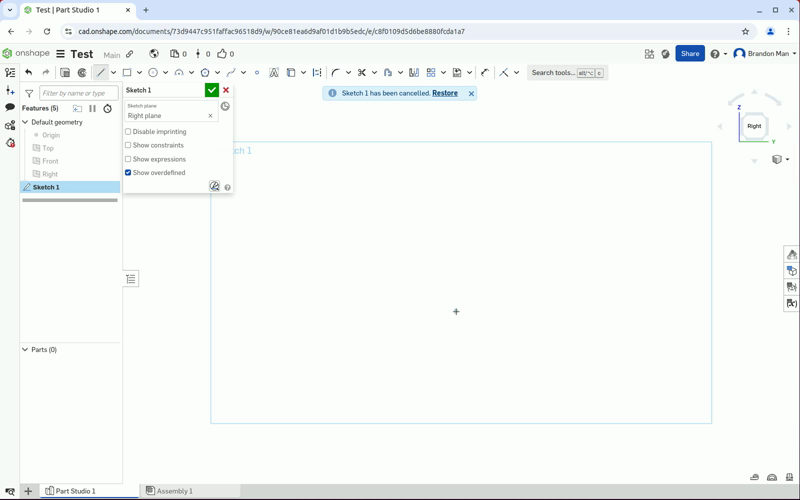
key_down(shift)
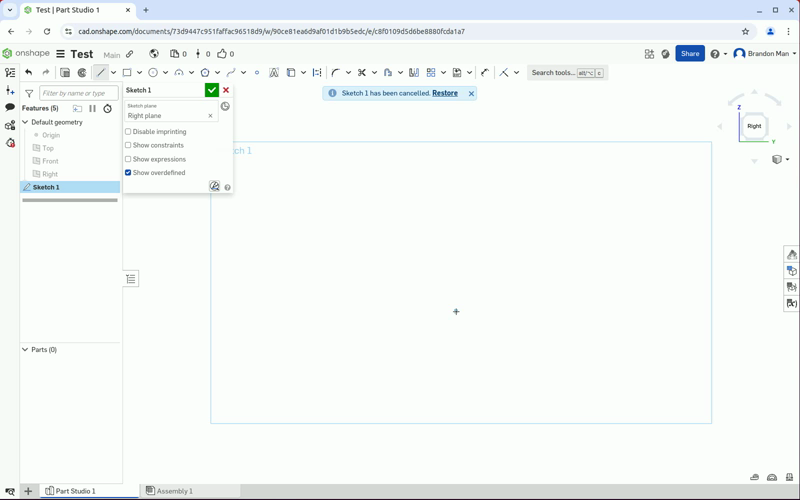
mouse_move(486, 311)
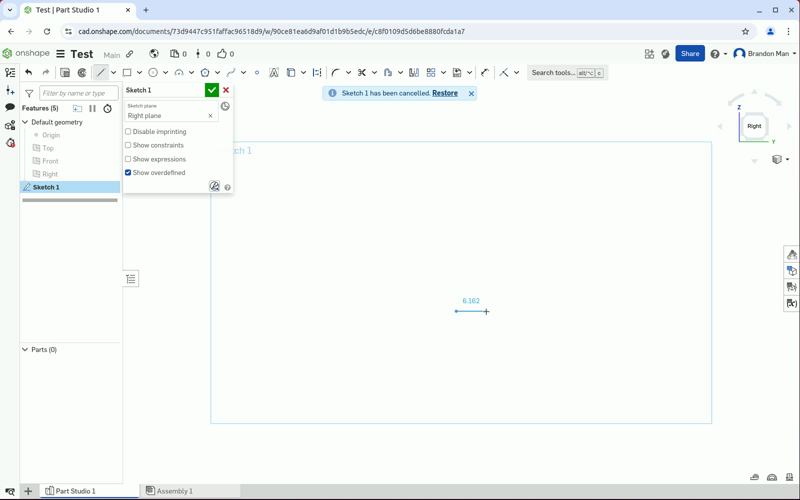
mouse_move(464, 311)
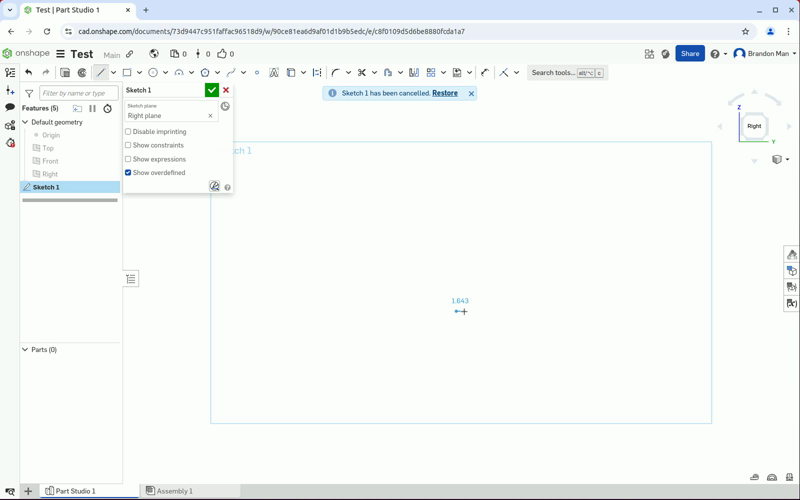
click(464, 311)
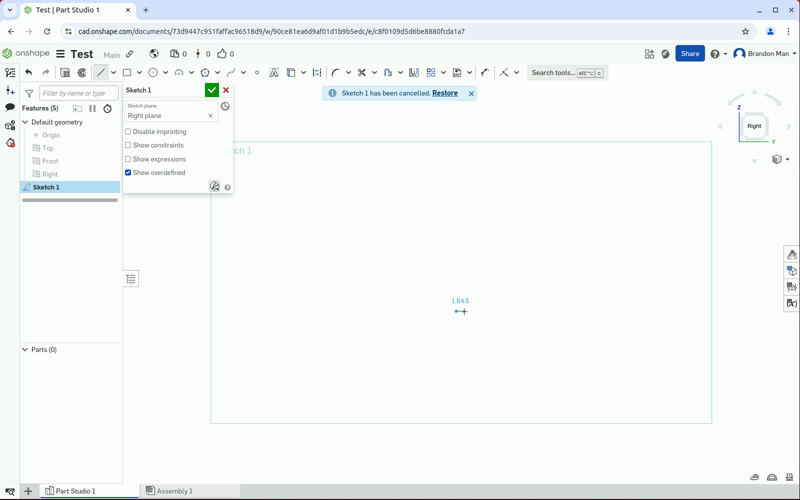
key_up(shift)
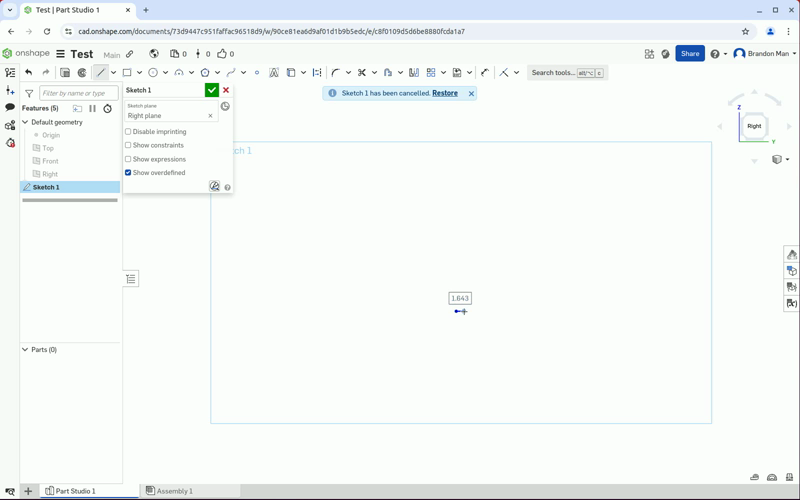
key_down(shift)
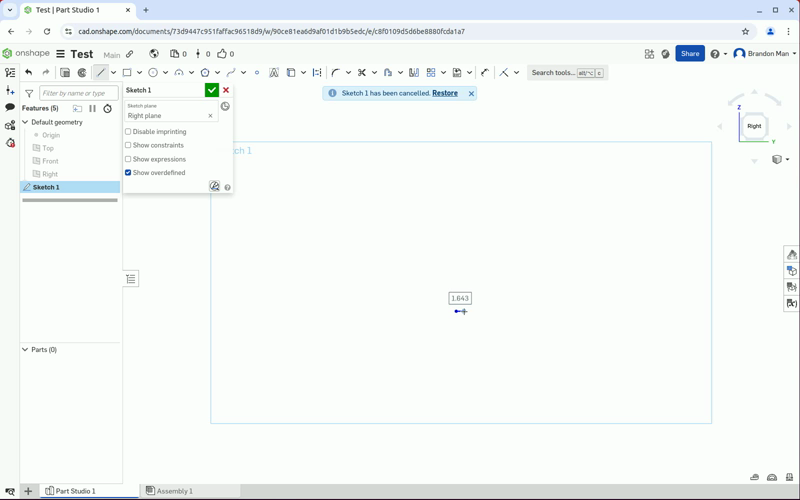
mouse_move(494, 311)
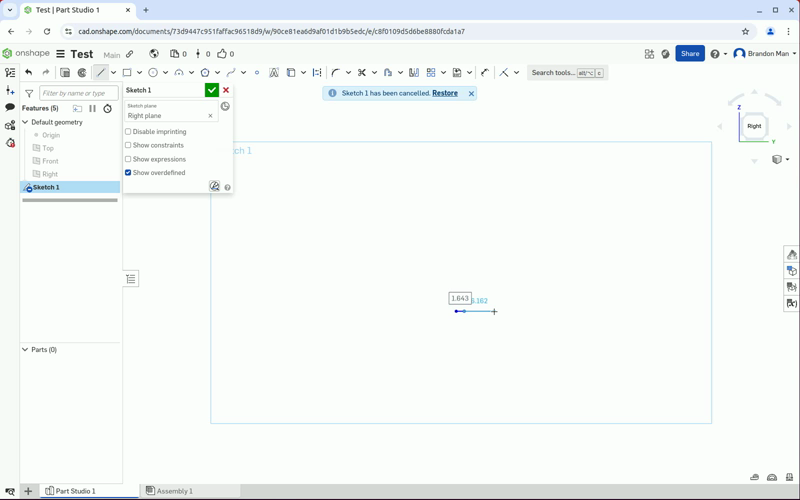
mouse_move(464, 254)
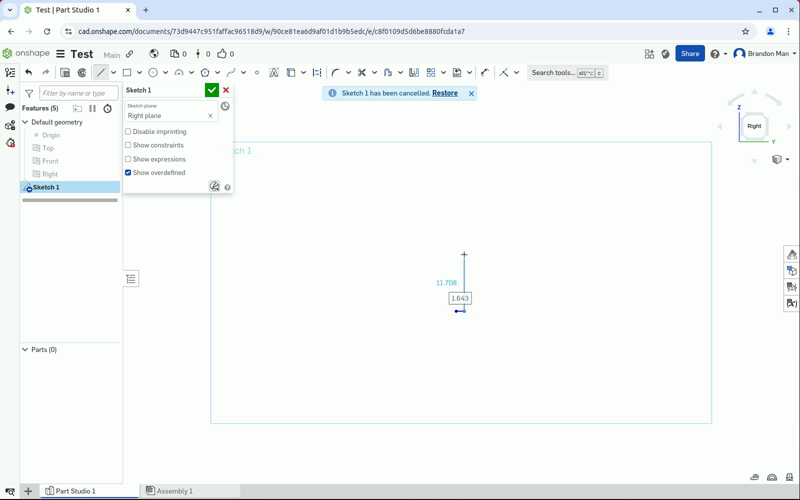
click(464, 254)
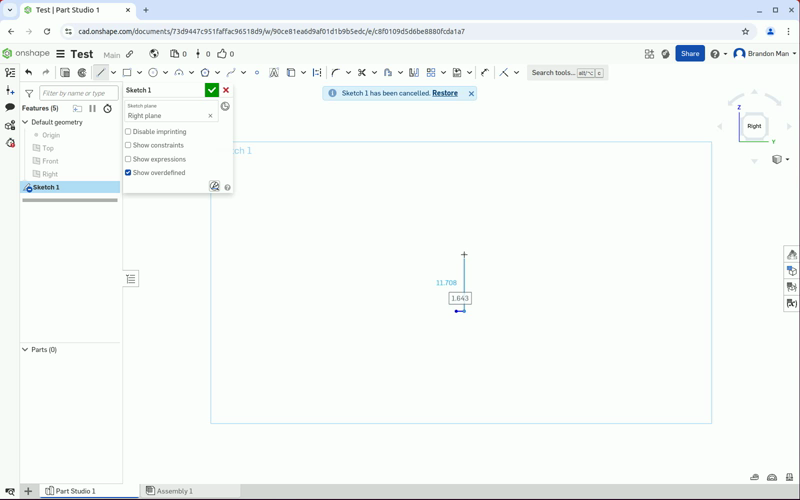
key_up(shift)
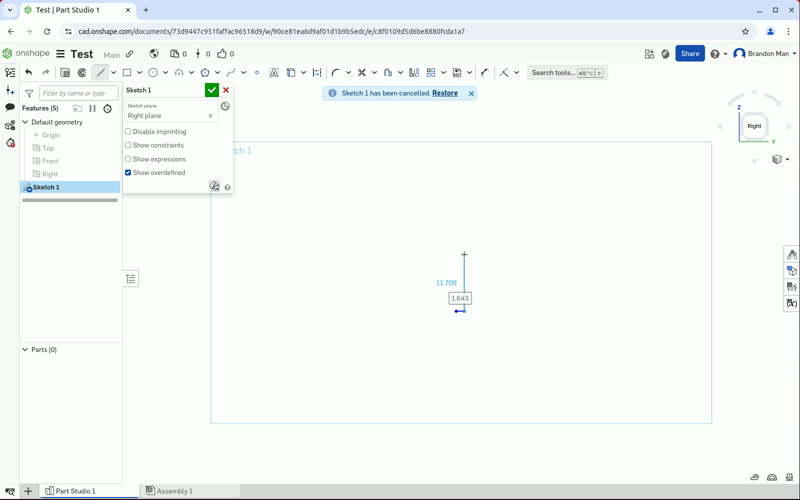
key_down(shift)
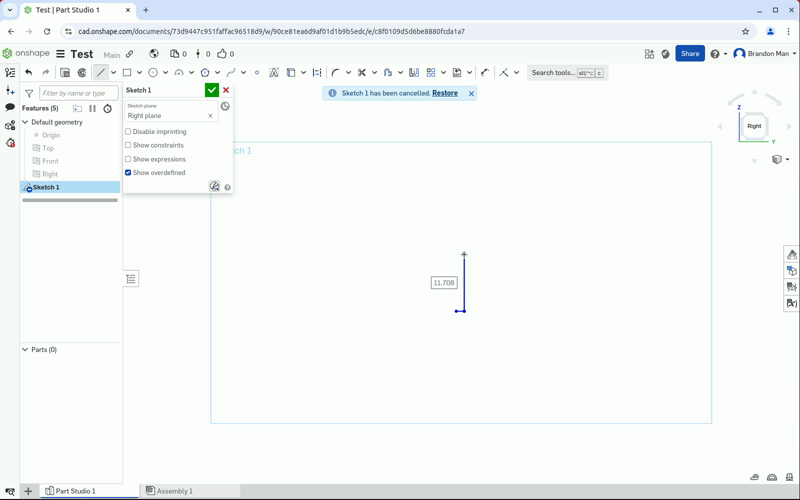
mouse_move(494, 254)
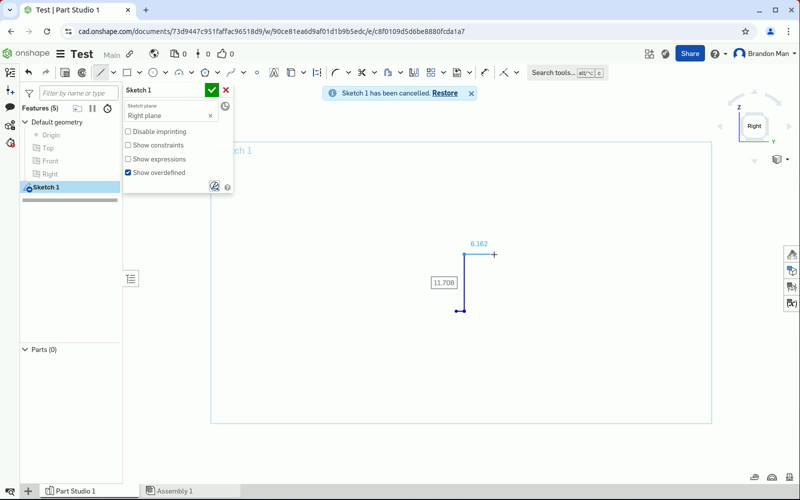
mouse_move(456, 254)
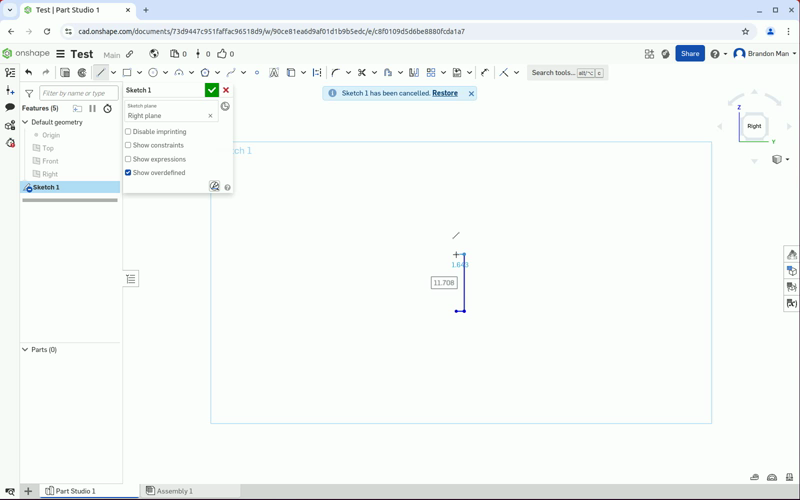
click(456, 254)
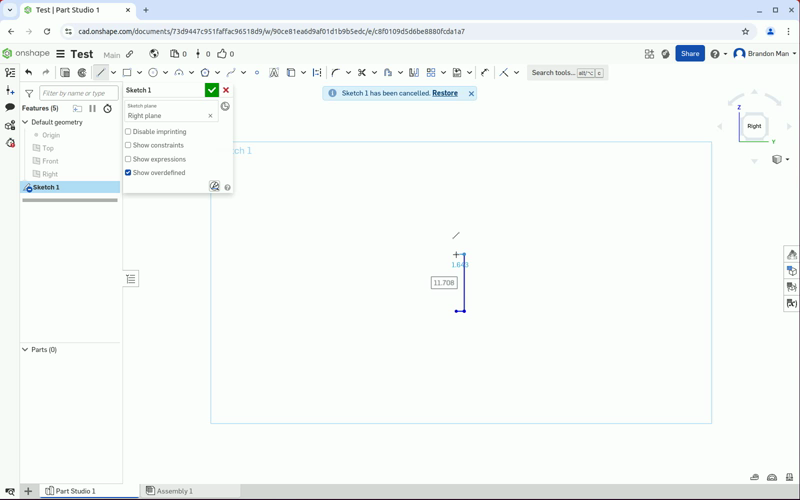
key_up(shift)
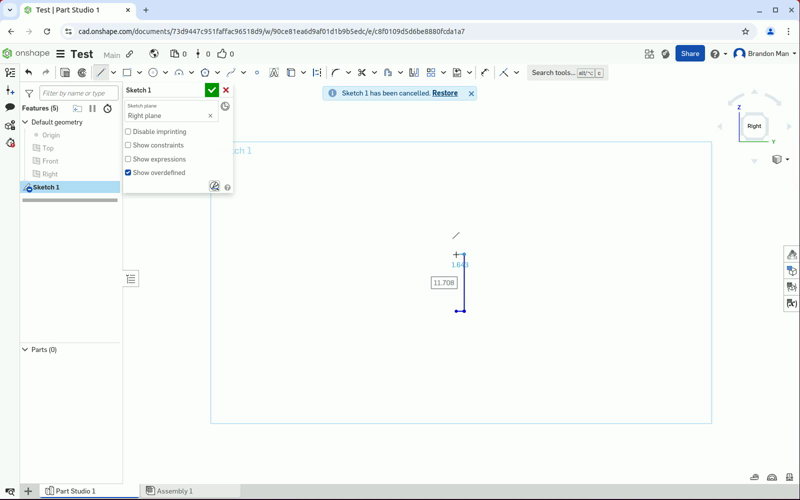
mouse_move(486, 254)
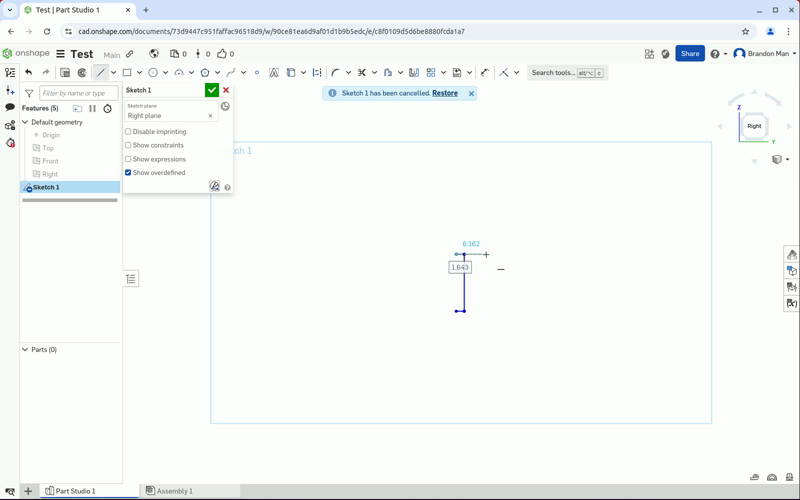
key_down(shift)
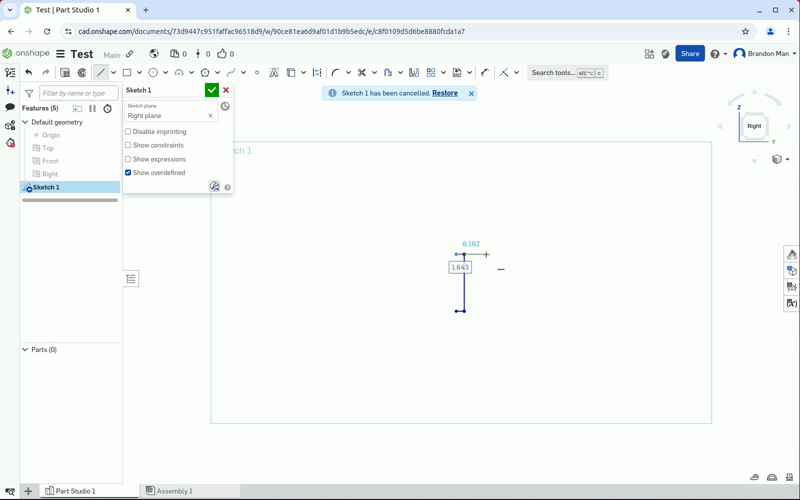
mouse_move(456, 311)
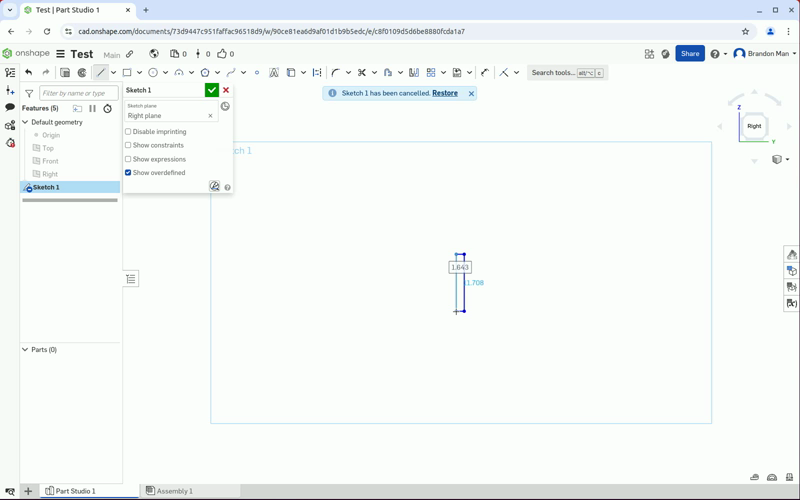
key_up(shift)
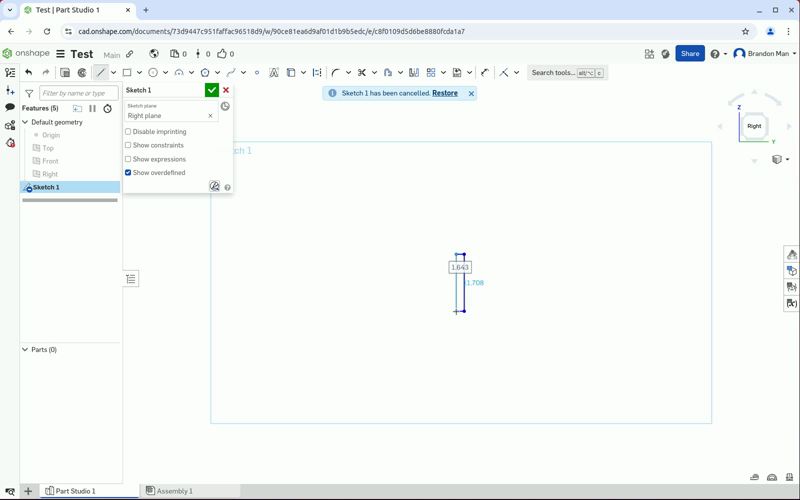
click(456, 311)
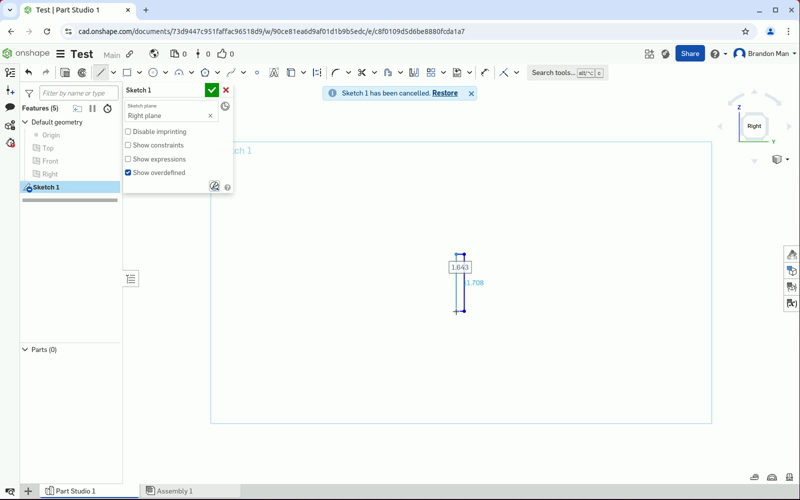
key(esc)
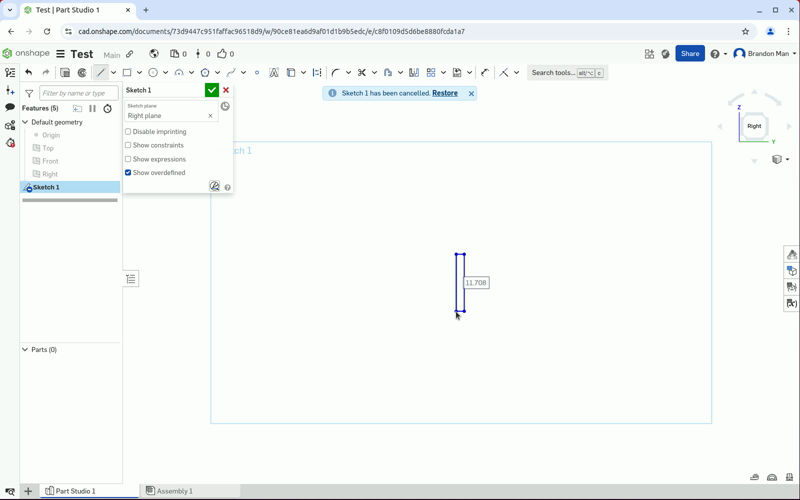
mouse_move(456, 309)
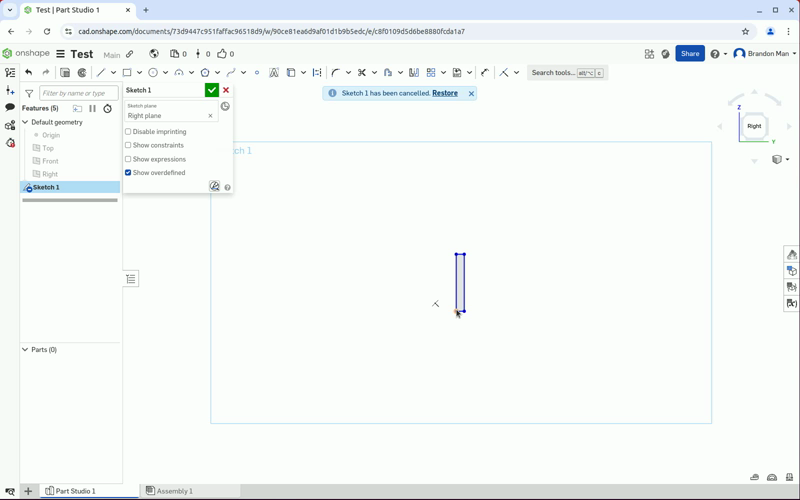
scroll(6)
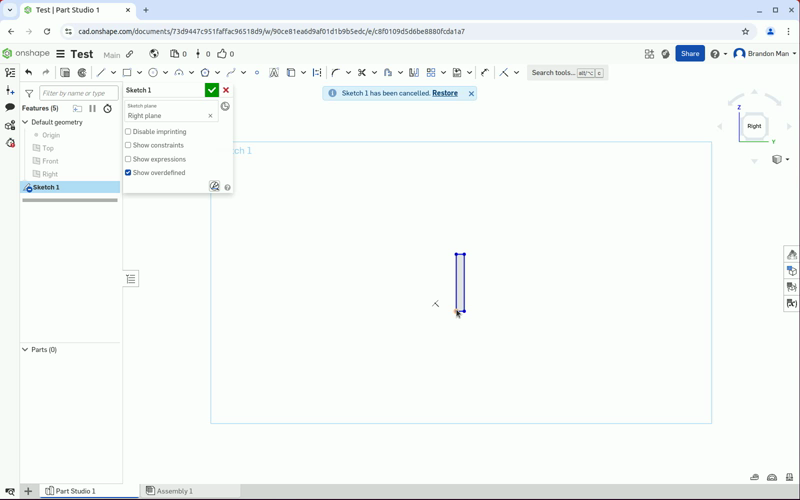
scroll(6)
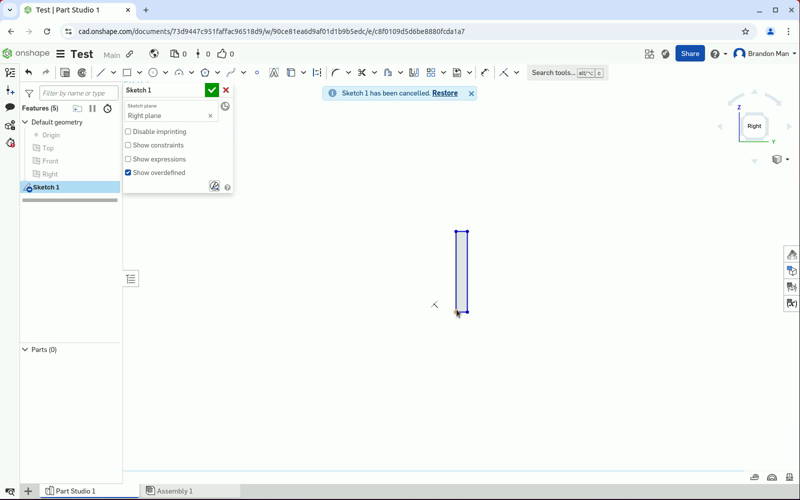
scroll(6)
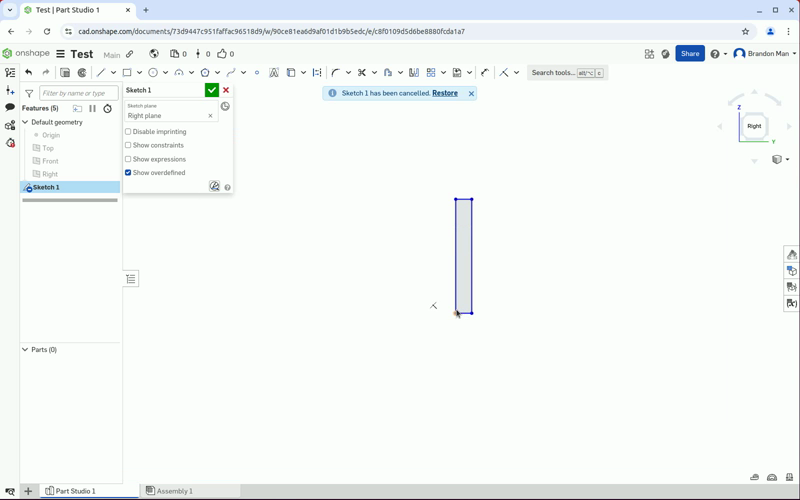
scroll(6)
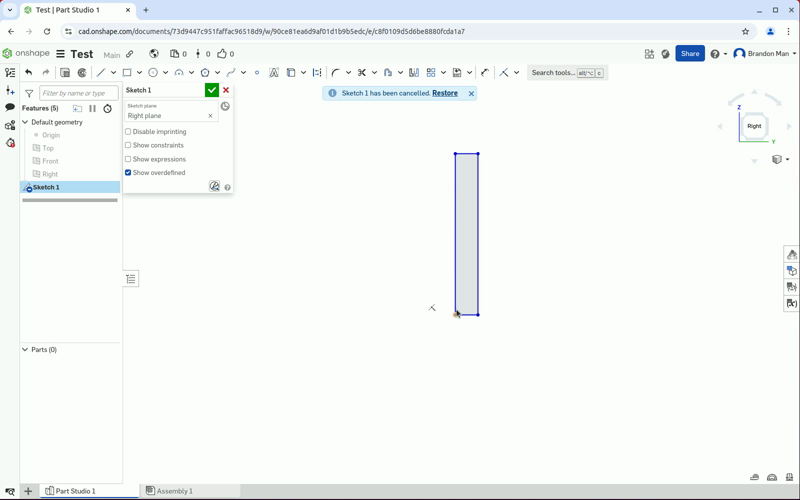
scroll(6)
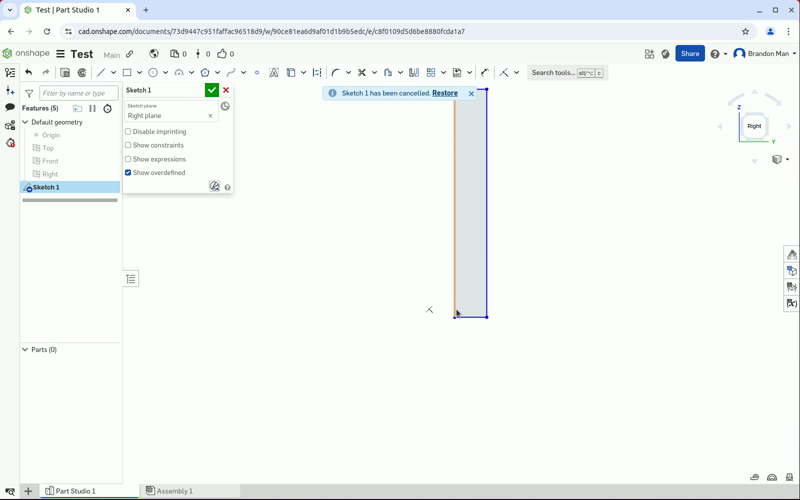
scroll(6)
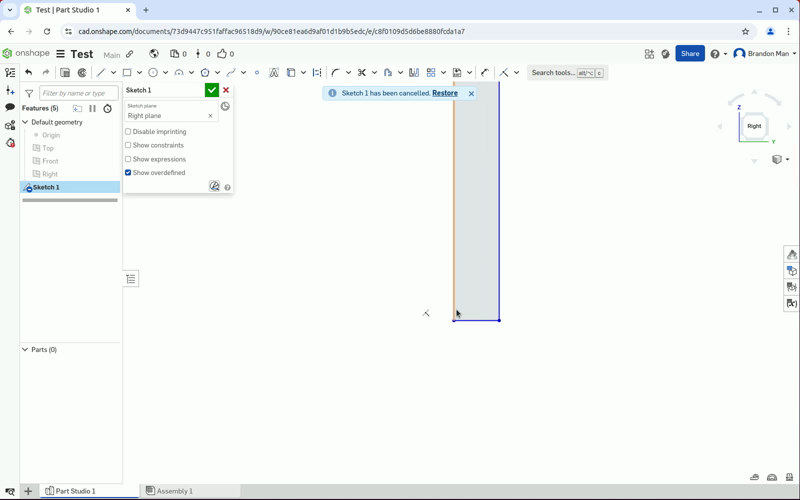
scroll(6)
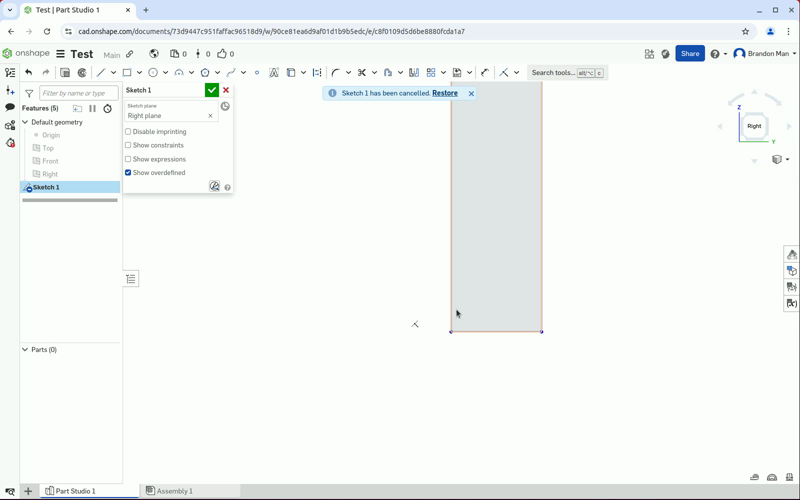
click(456, 309)
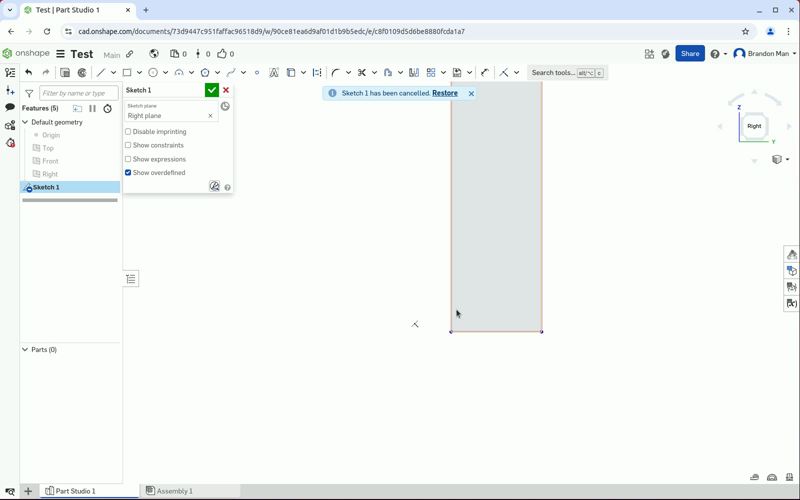
scroll(-6)
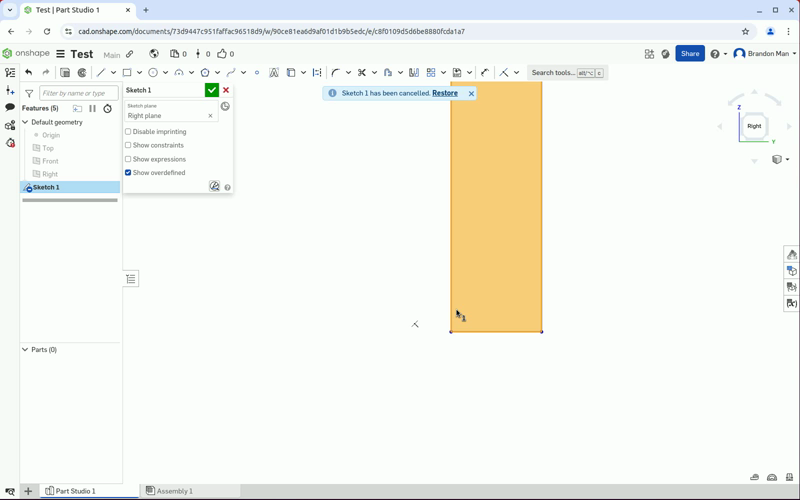
scroll(-6)
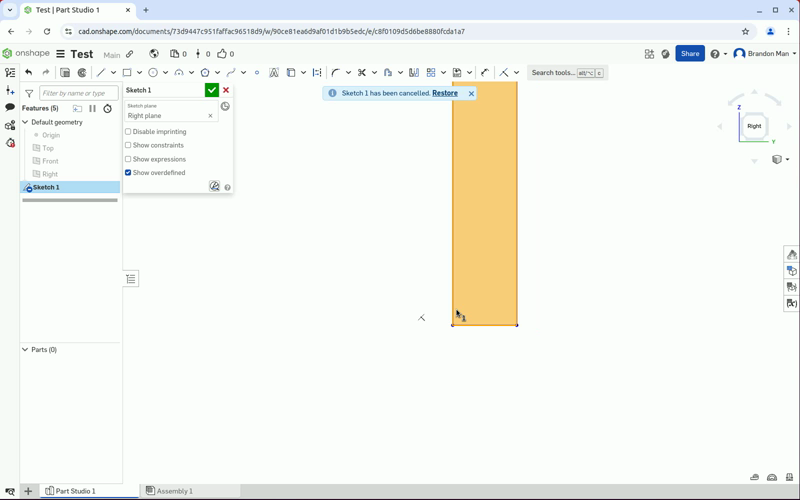
scroll(-6)
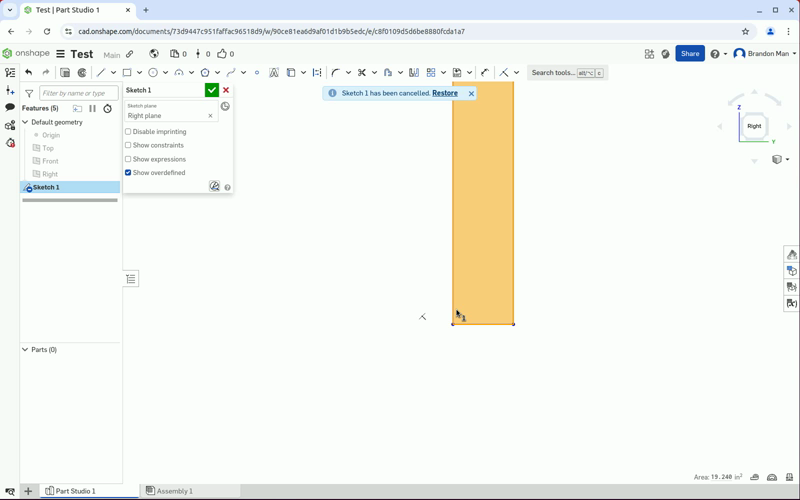
scroll(-6)
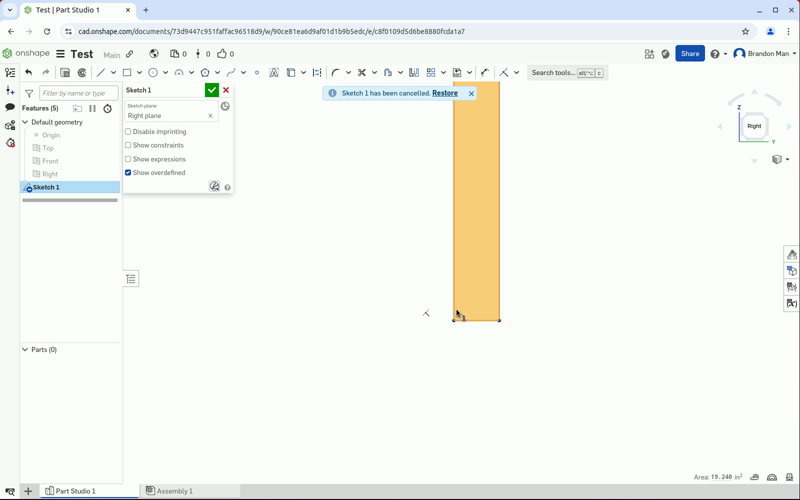
scroll(-6)
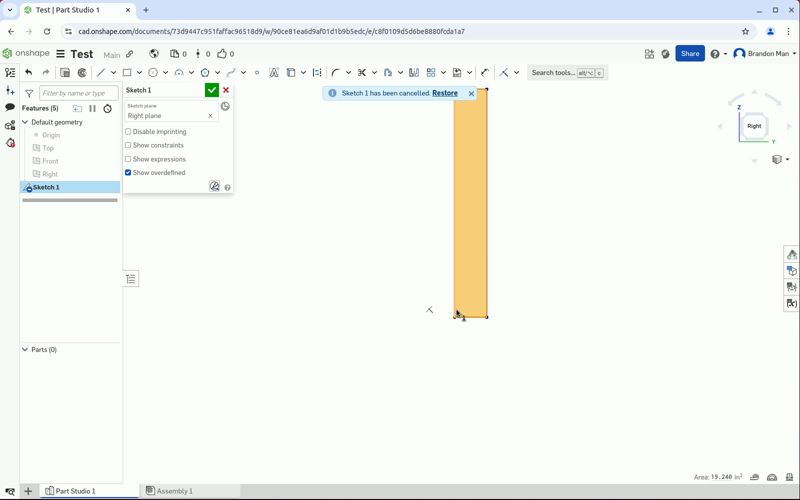
scroll(-6)
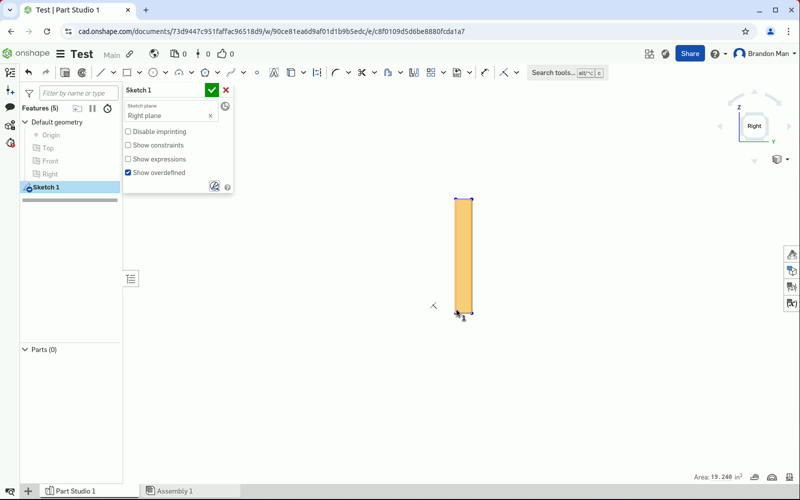
scroll(-6)
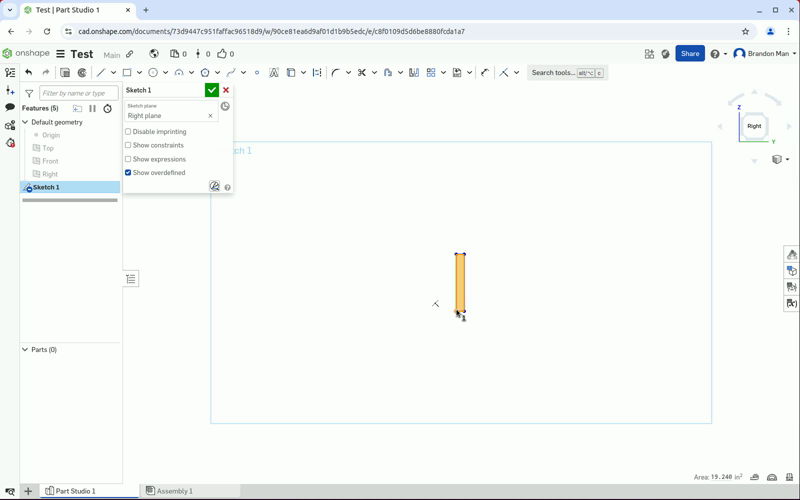
mouse_move(73, 352)
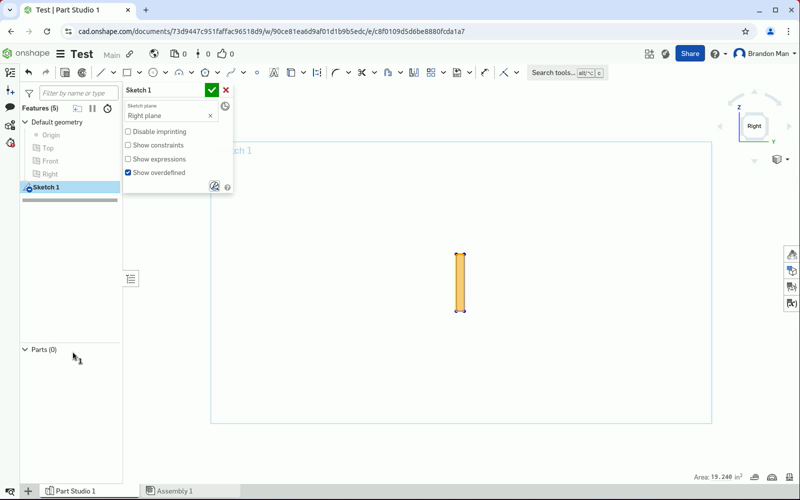
key(shift+y)
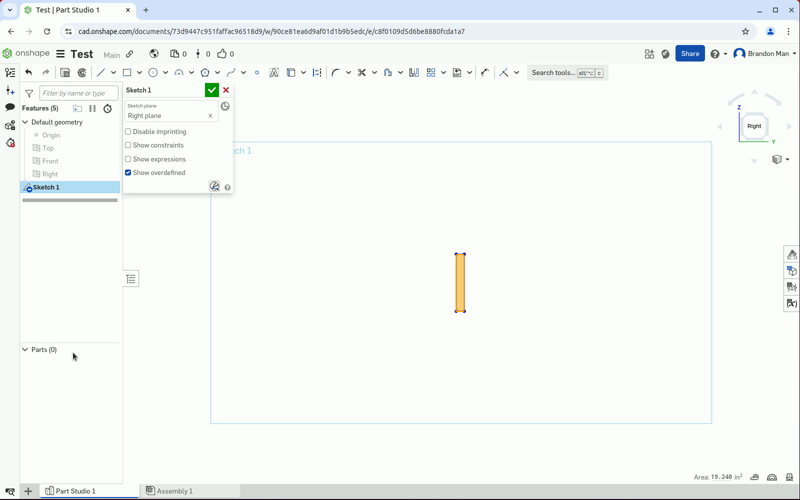
key(shift+e)
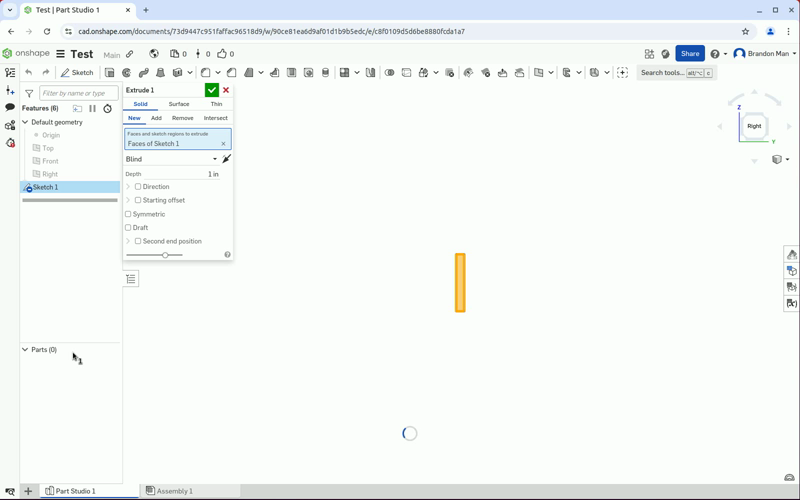
mouse_move(143, 106)
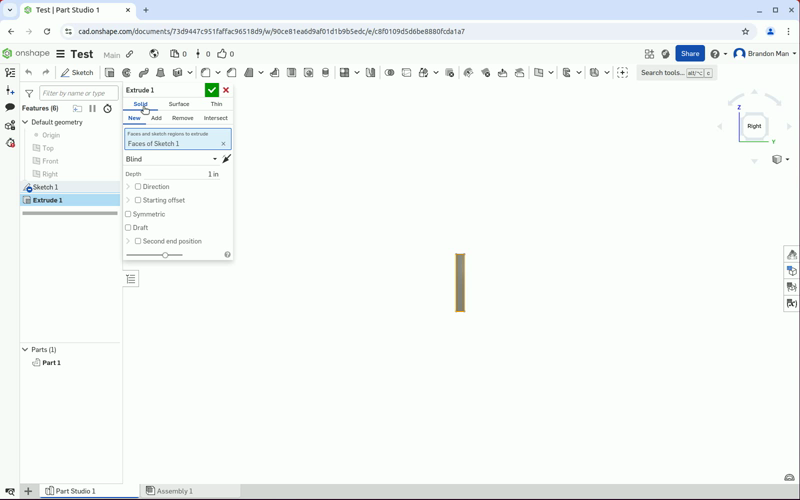
click(143, 106)
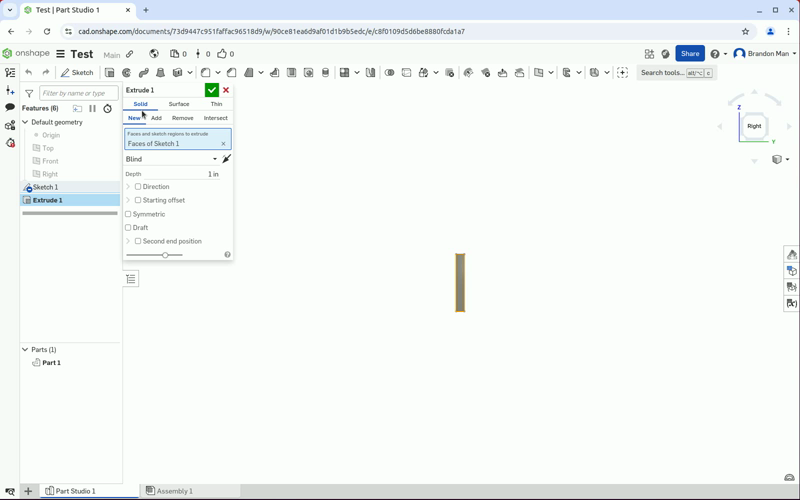
mouse_move(137, 120)
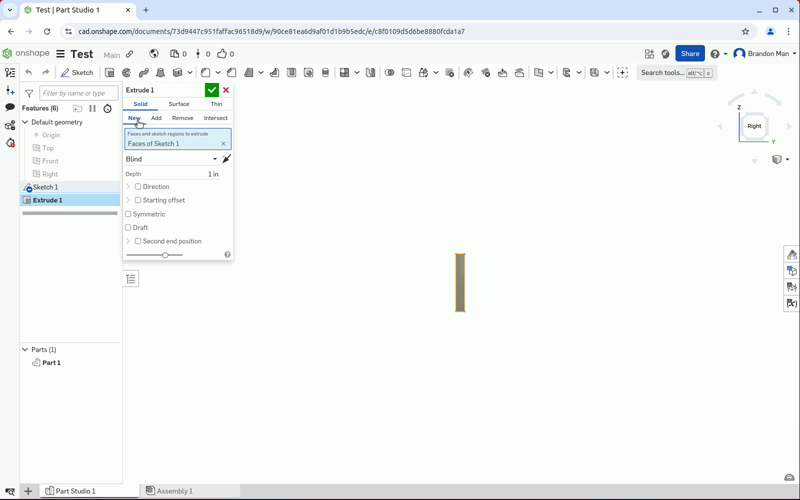
click(137, 120)
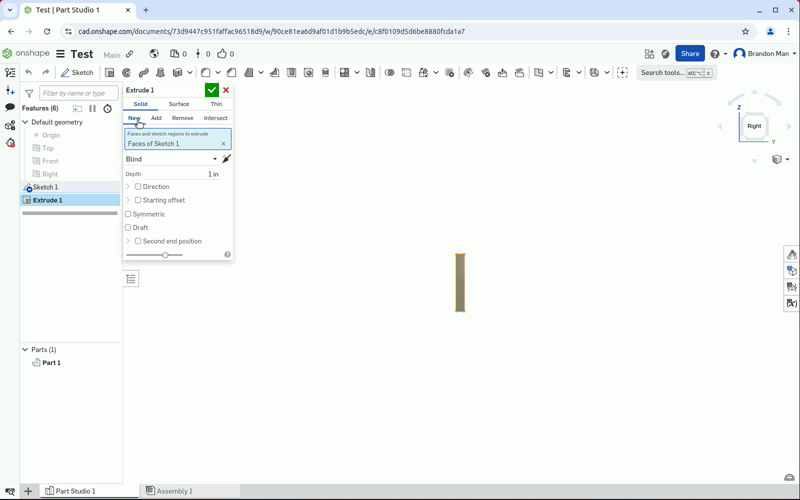
key(tab, 4)
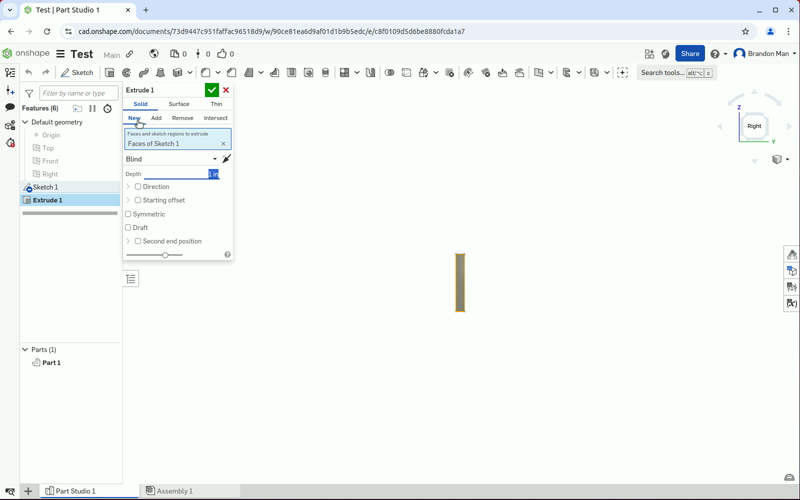
text(46.216)
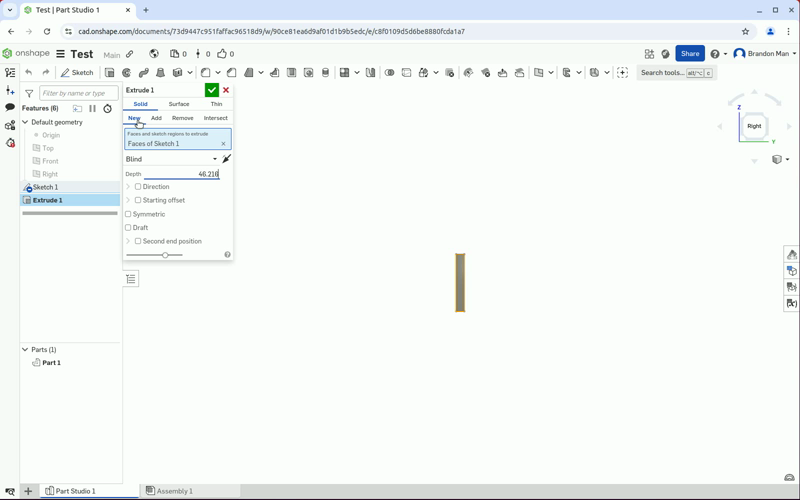
key(tab, 3)
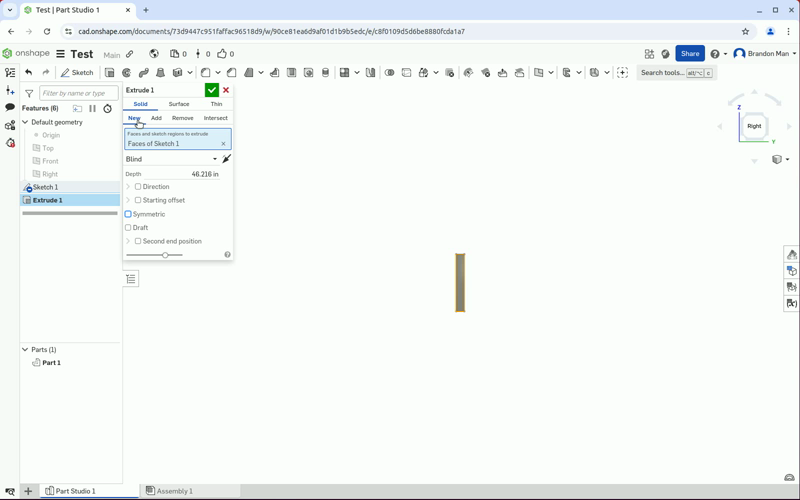
key(space)
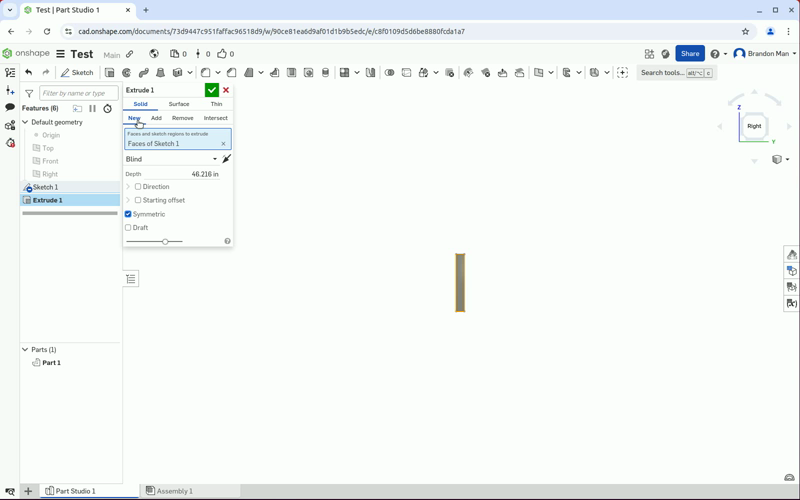
key(enter)
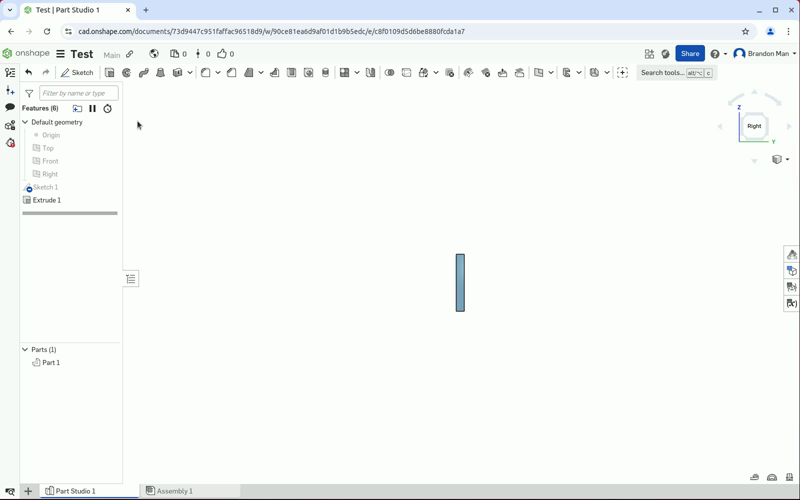
key(shift+h)
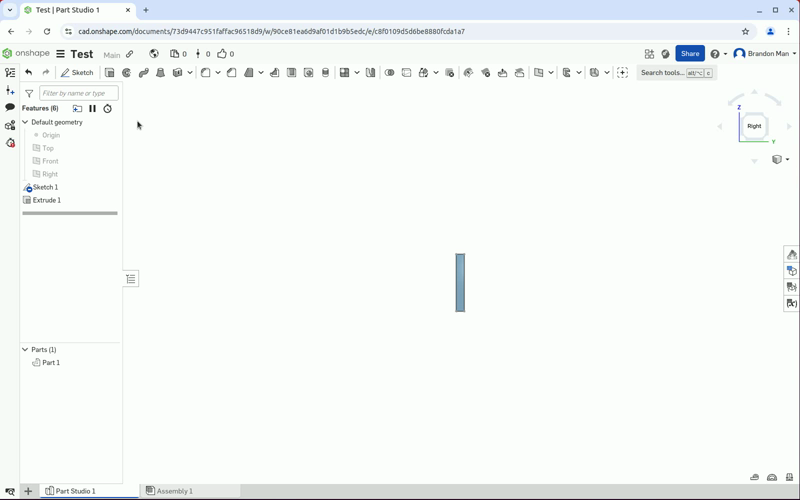
key(shift+h)
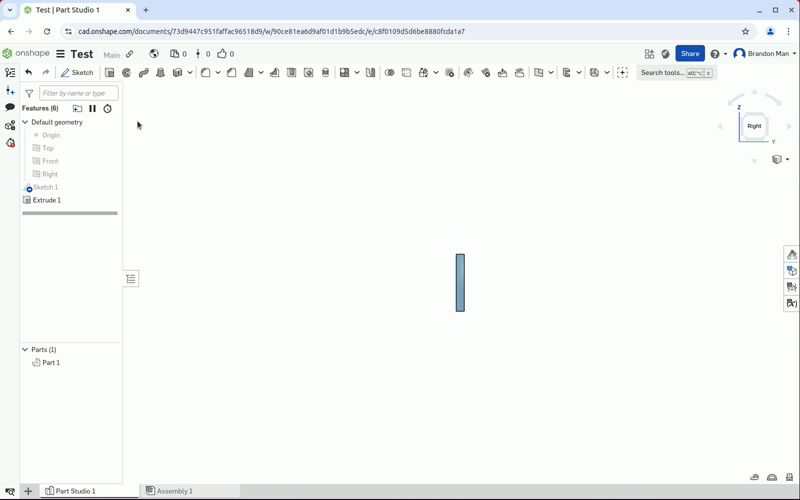
mouse_move(73, 189)
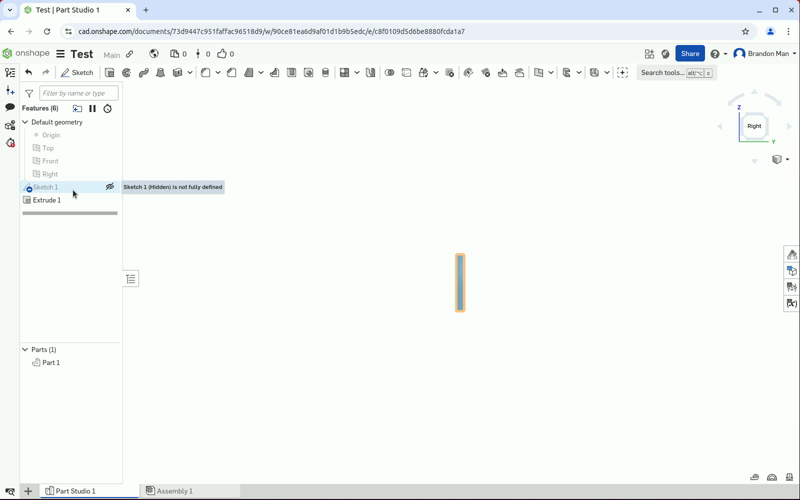
click(73, 189)
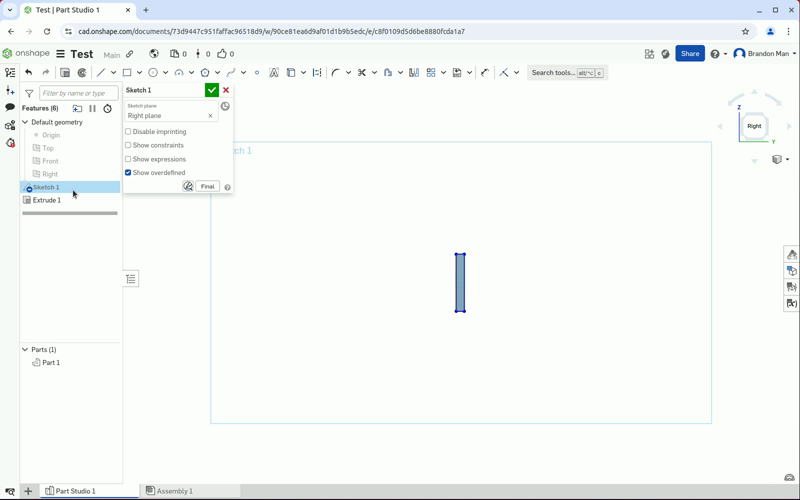
mouse_move(229, 92)
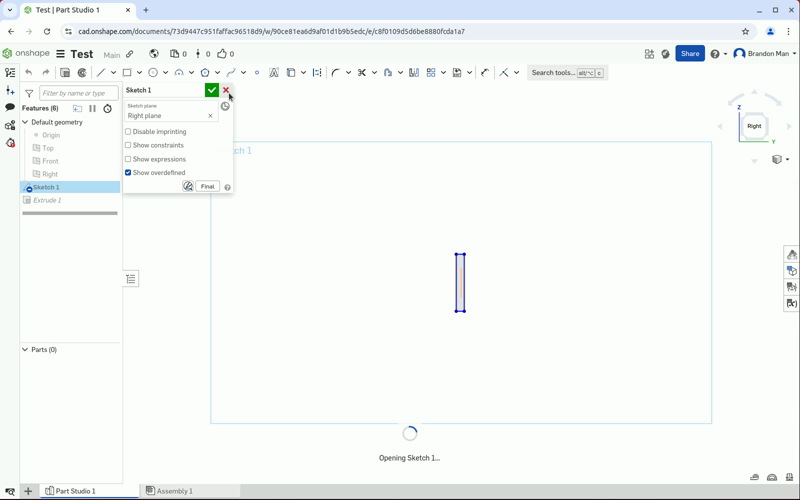
click(229, 92)
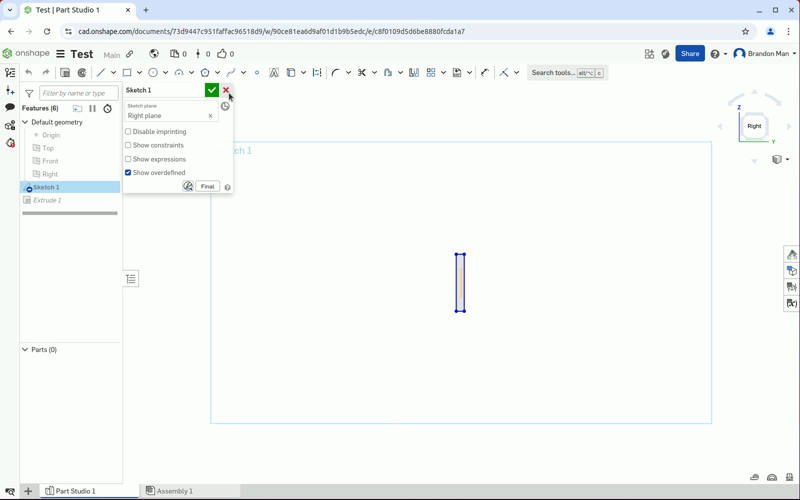
key(shift+s)
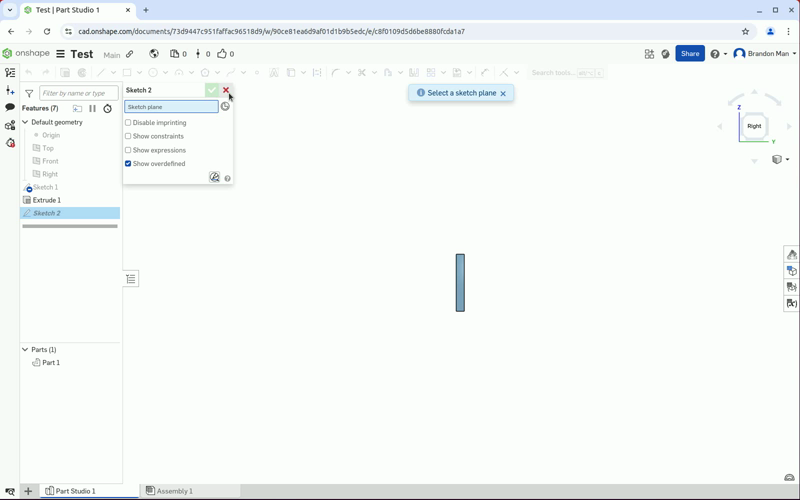
mouse_move(73, 176)
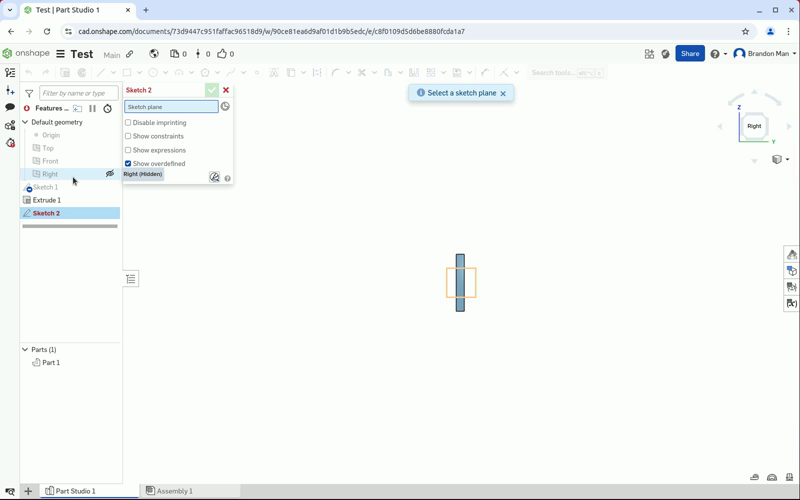
click(73, 176)
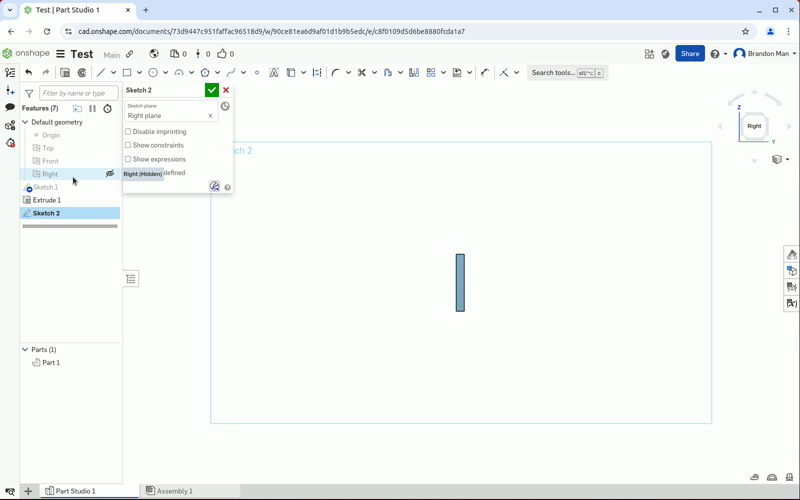
mouse_move(73, 352)
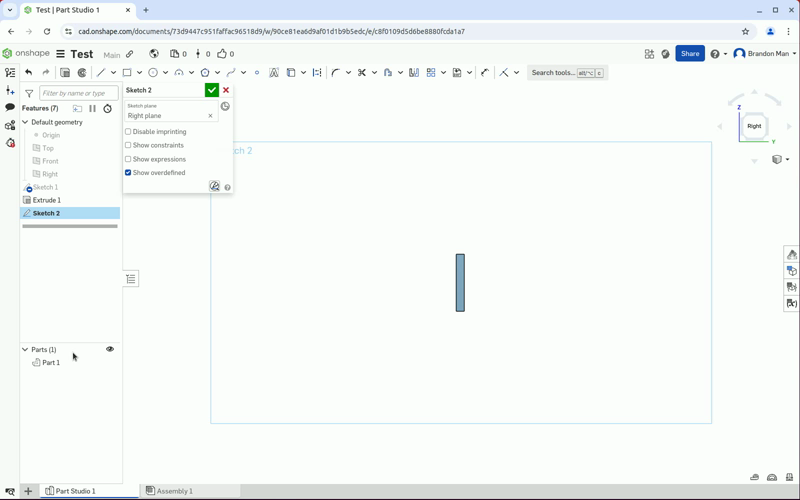
key(y)
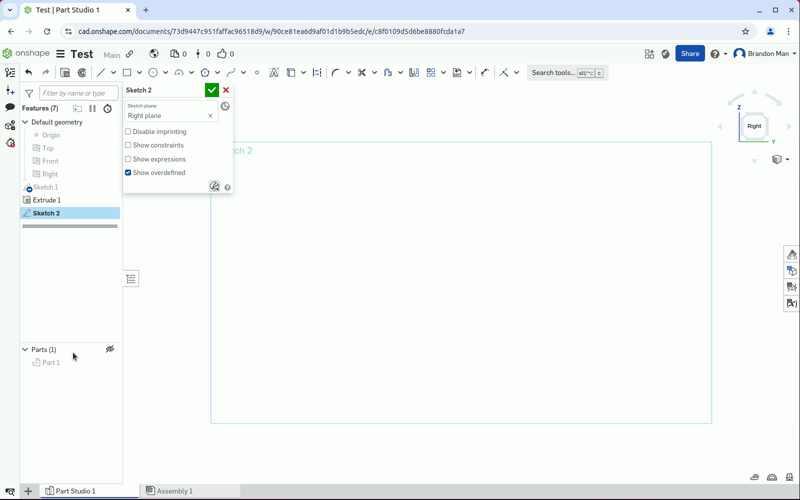
key(l)
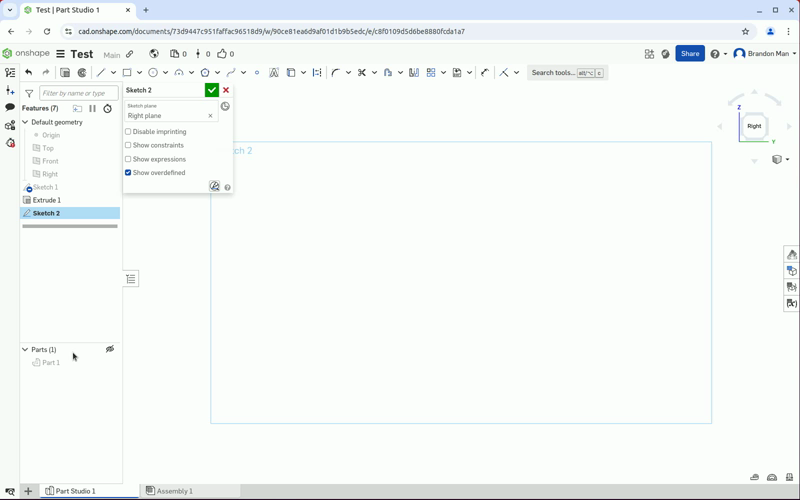
key_down(shift)
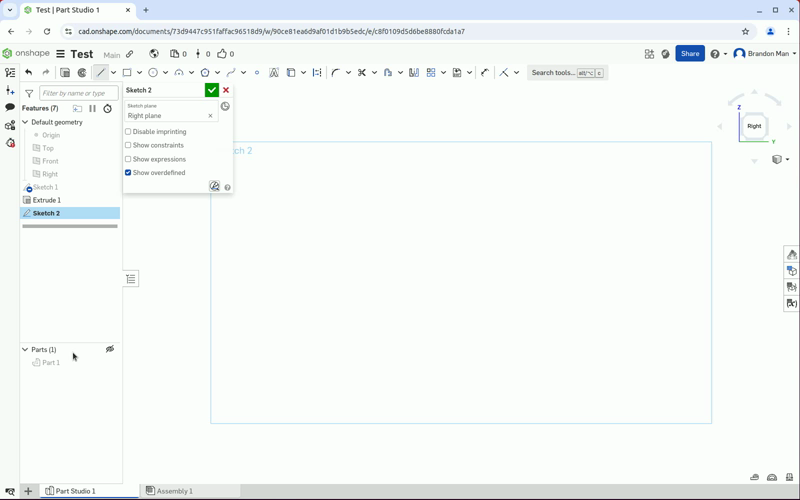
mouse_move(456, 311)
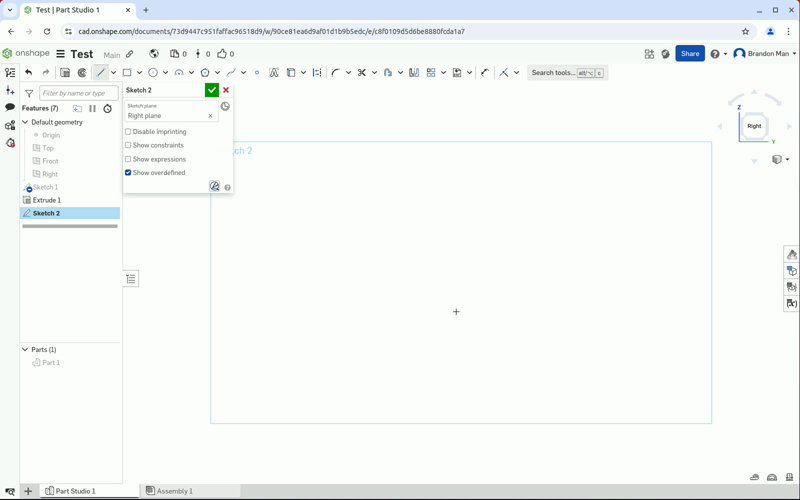
click(456, 311)
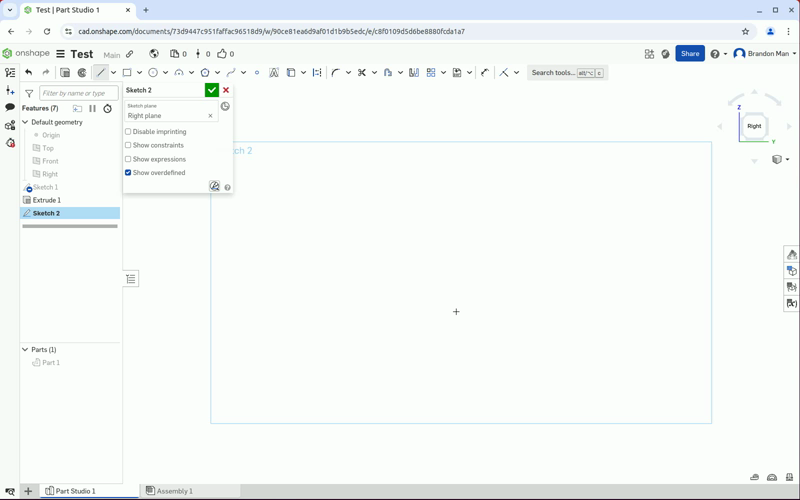
key_up(shift)
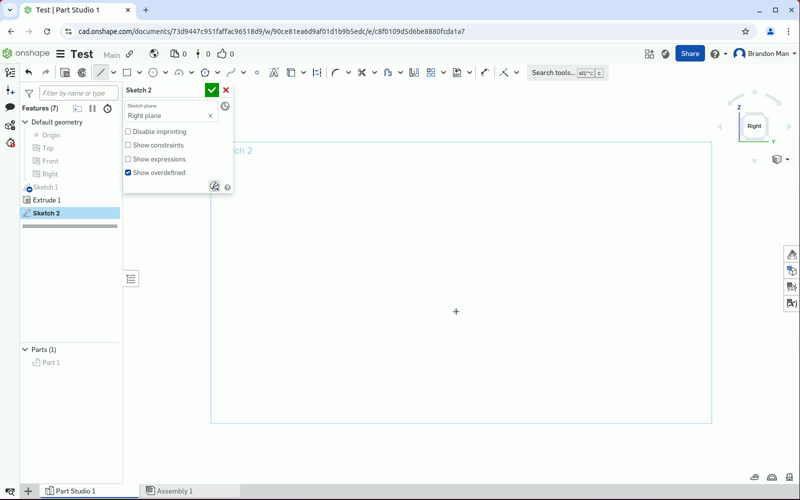
key_down(shift)
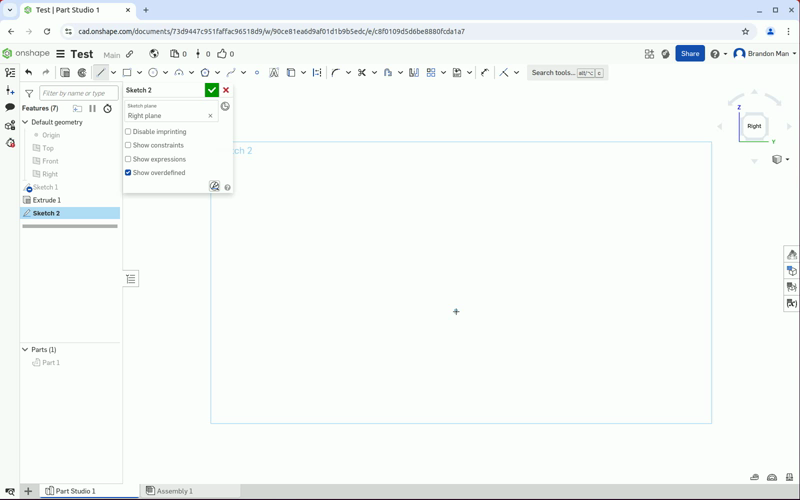
mouse_move(486, 311)
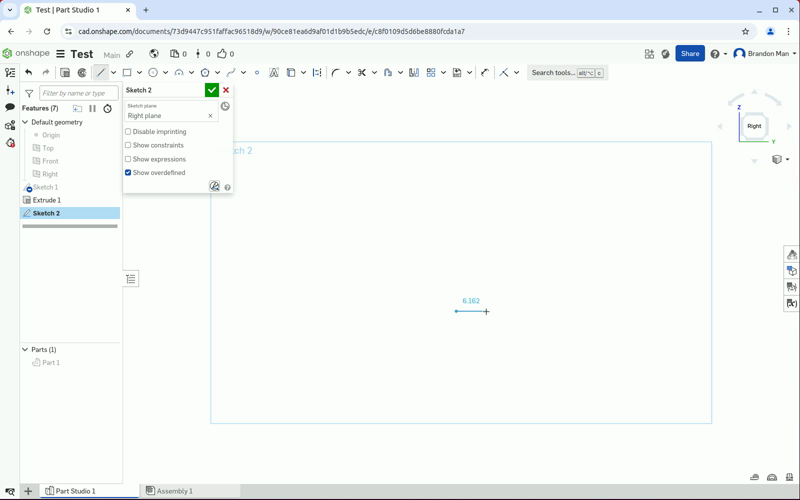
mouse_move(464, 311)
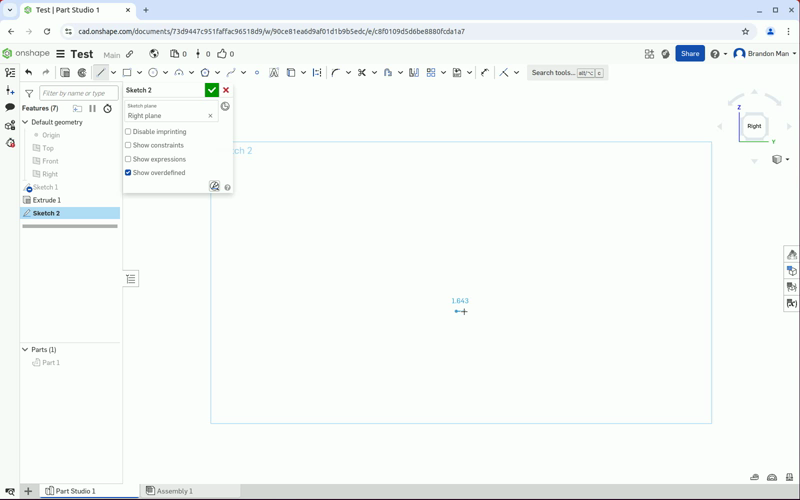
click(464, 311)
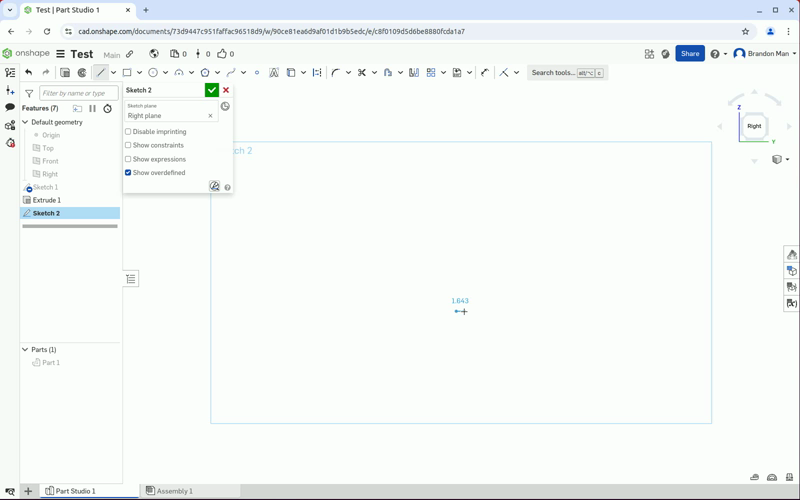
key_up(shift)
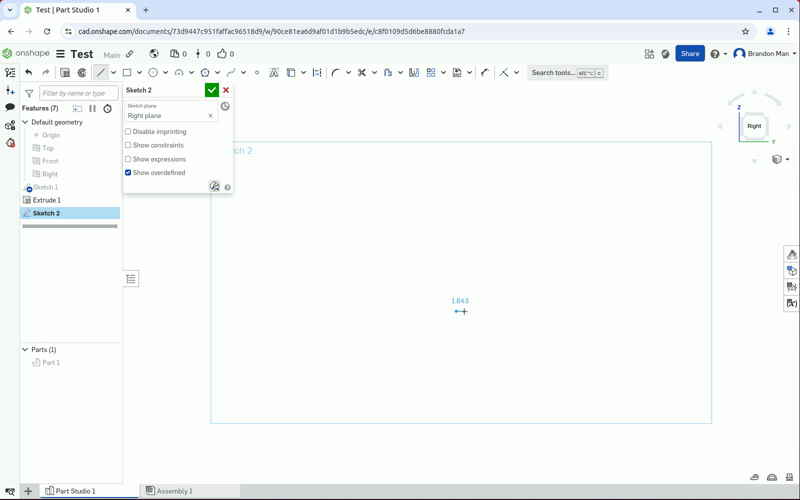
key_down(shift)
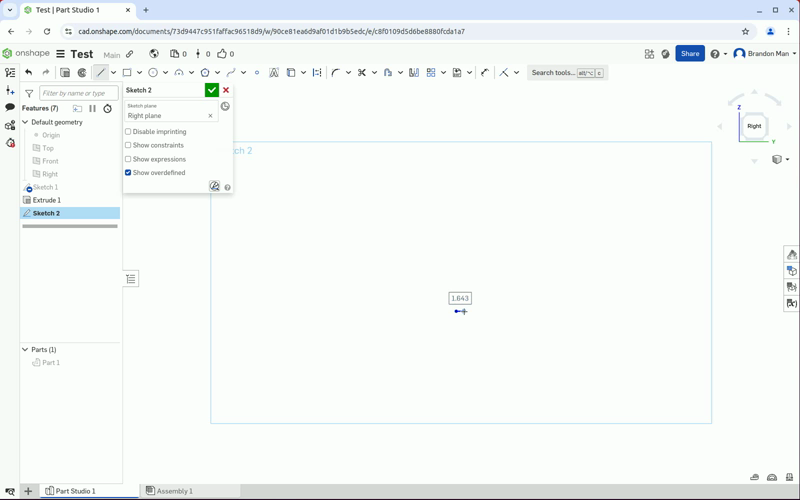
mouse_move(494, 311)
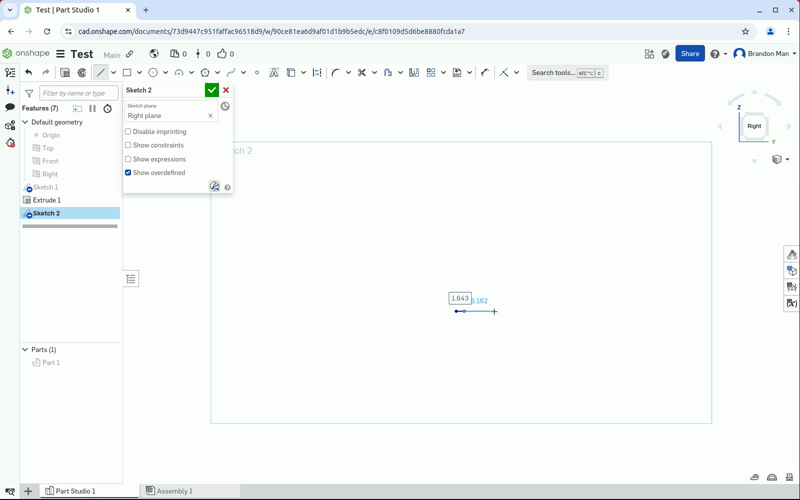
mouse_move(464, 254)
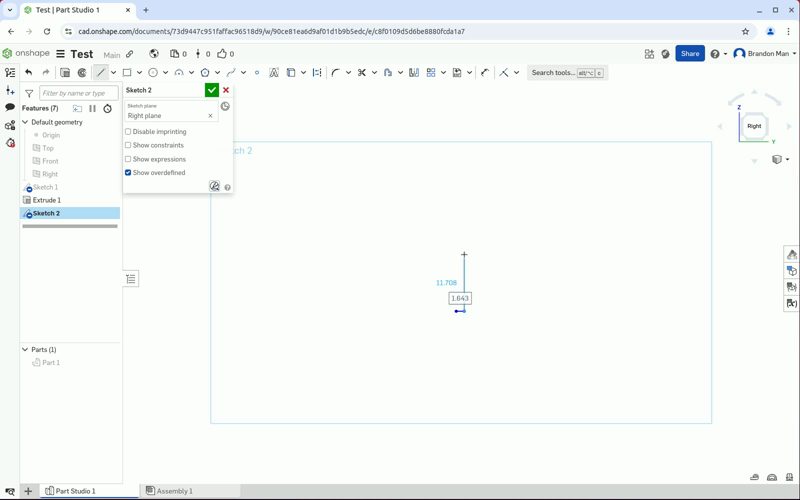
click(464, 254)
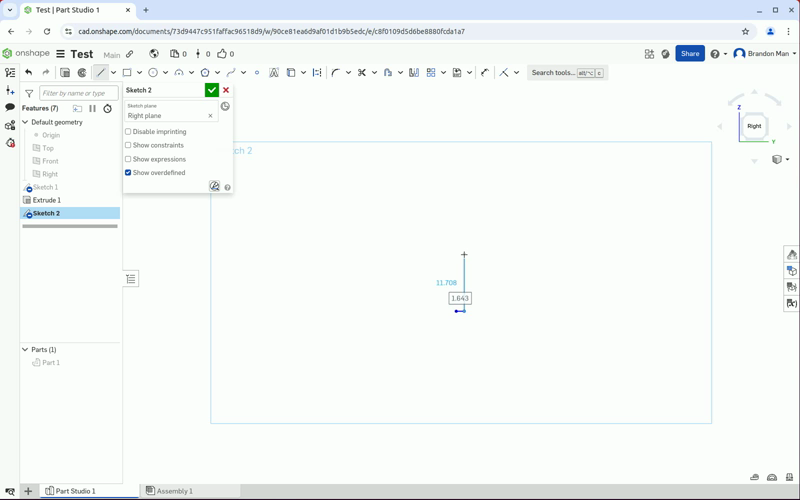
key_up(shift)
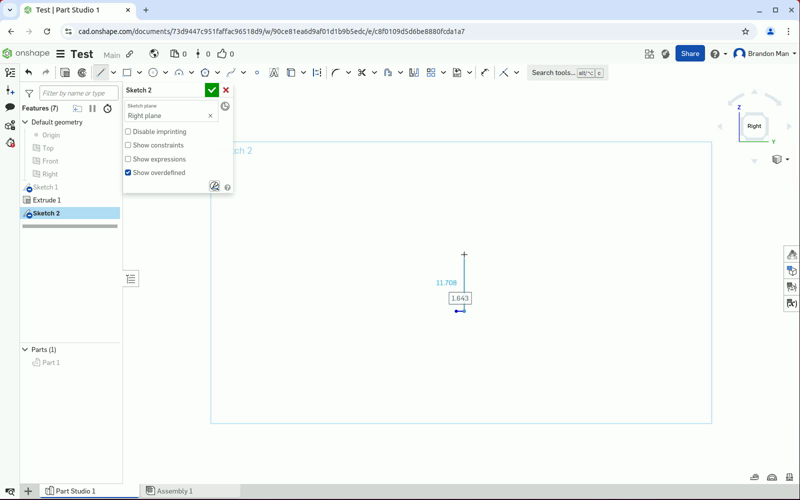
key_down(shift)
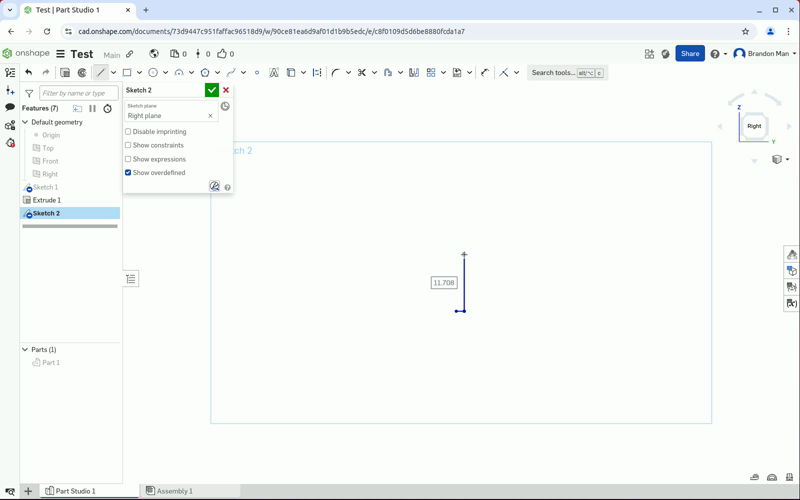
mouse_move(494, 254)
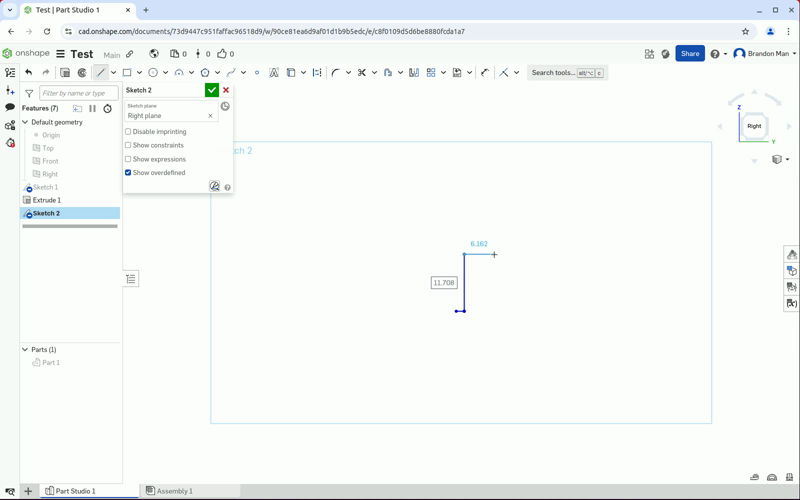
mouse_move(456, 254)
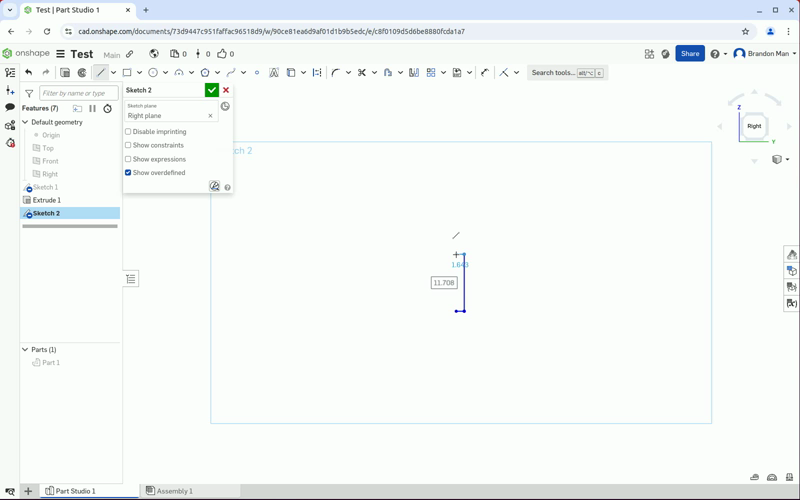
click(456, 254)
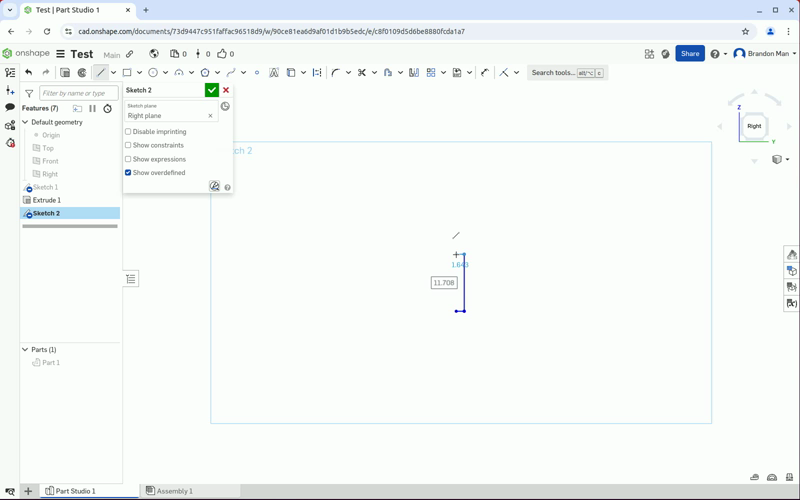
key_up(shift)
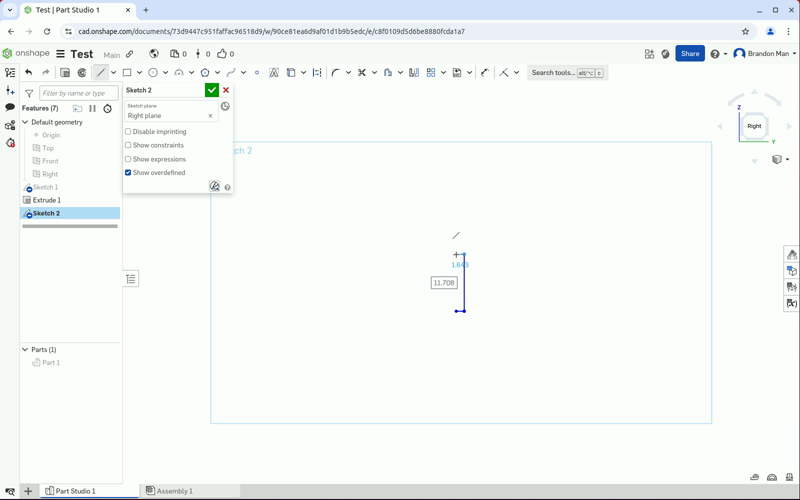
mouse_move(486, 254)
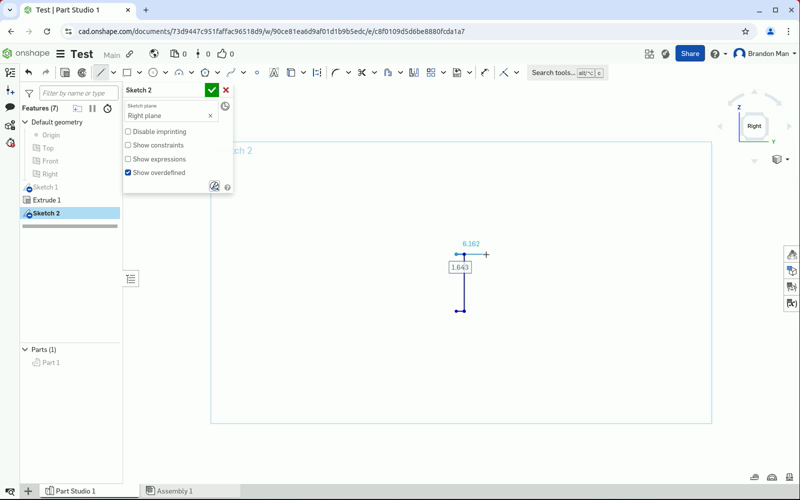
key_down(shift)
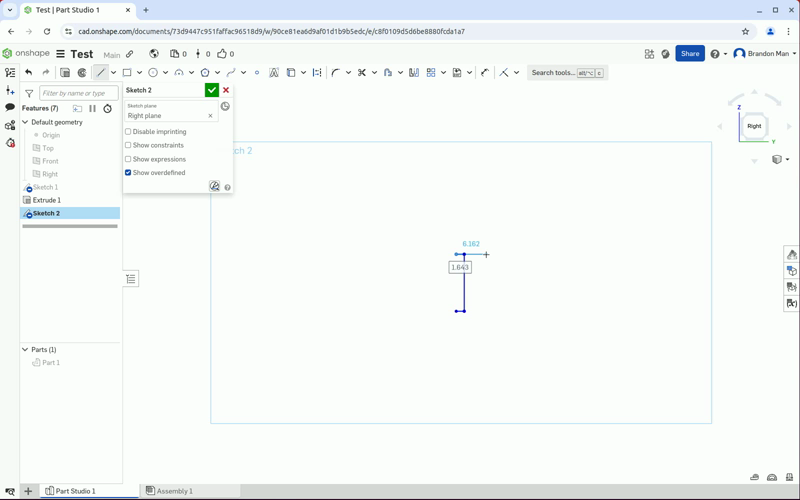
mouse_move(456, 311)
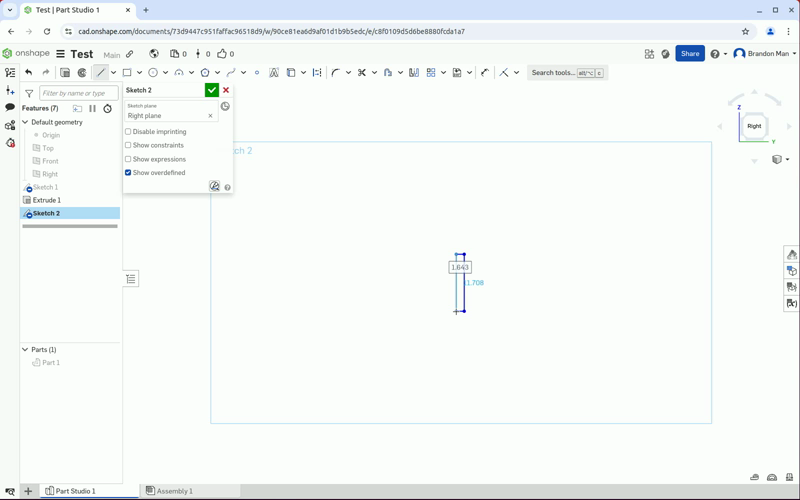
key_up(shift)
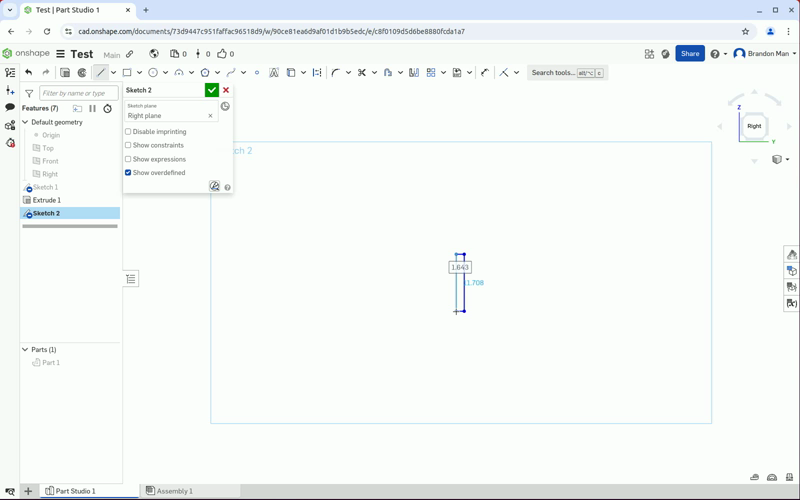
click(456, 311)
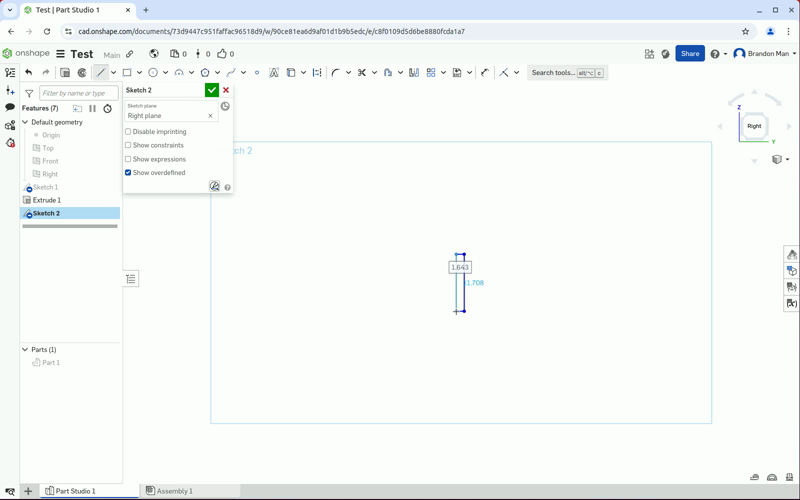
key(esc)
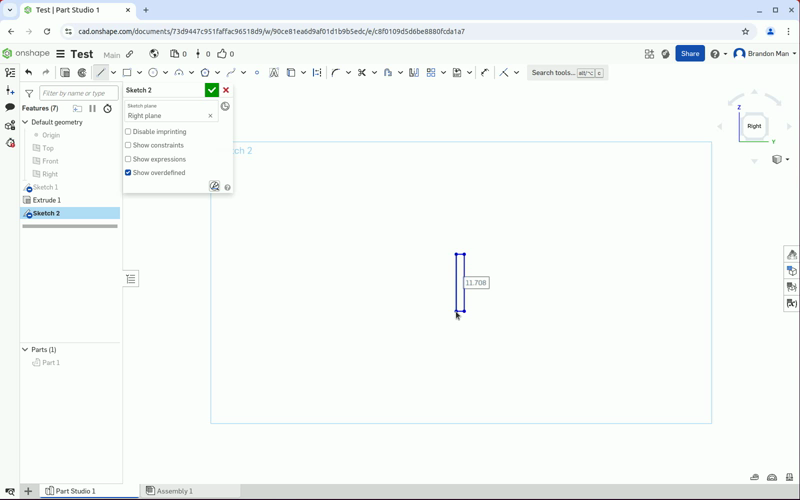
mouse_move(459, 254)
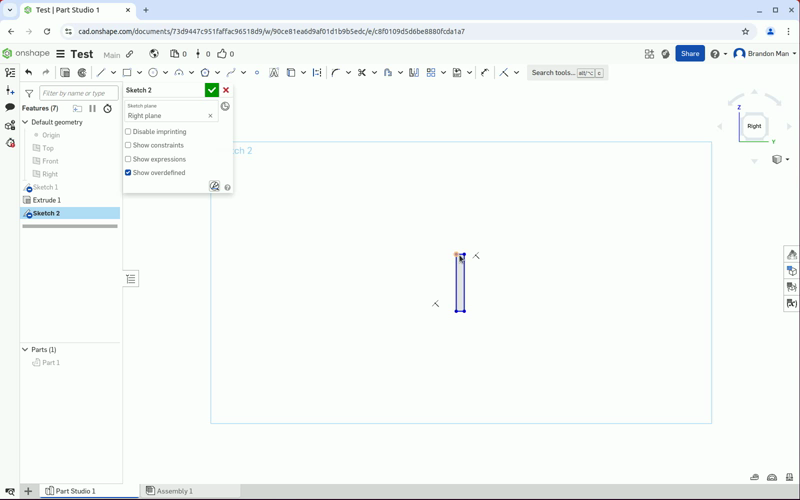
scroll(6)
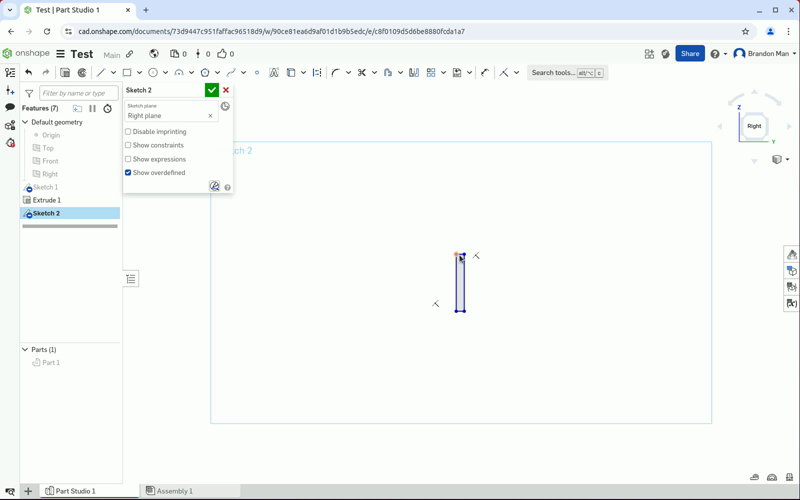
scroll(6)
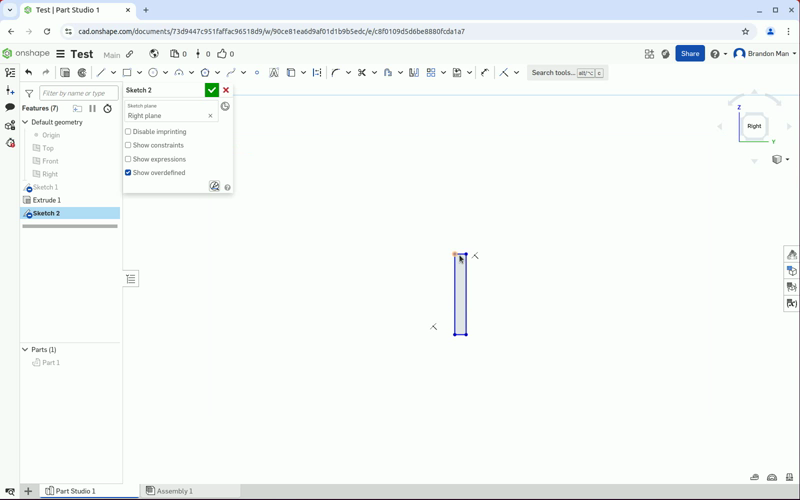
scroll(6)
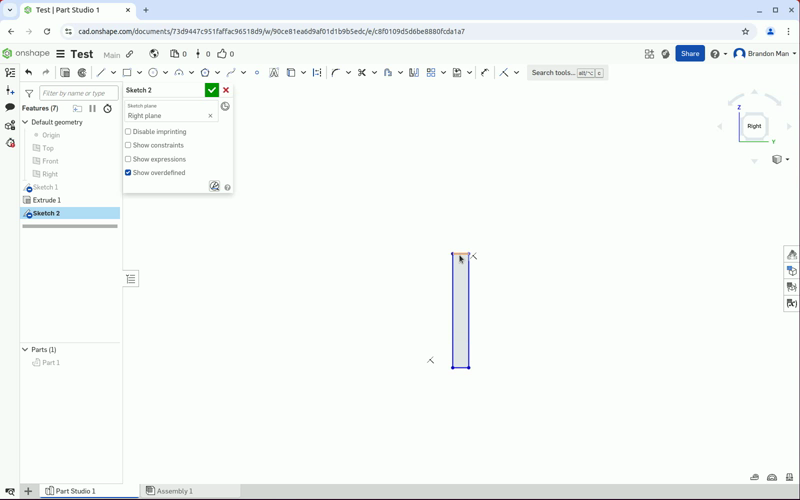
scroll(6)
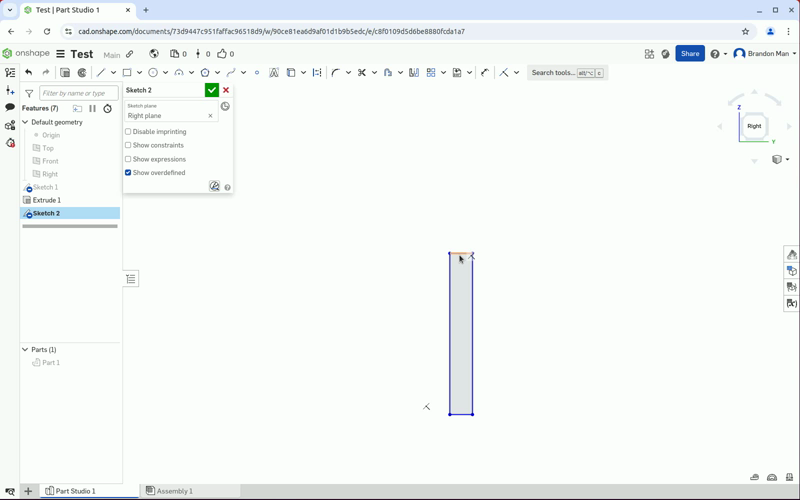
scroll(6)
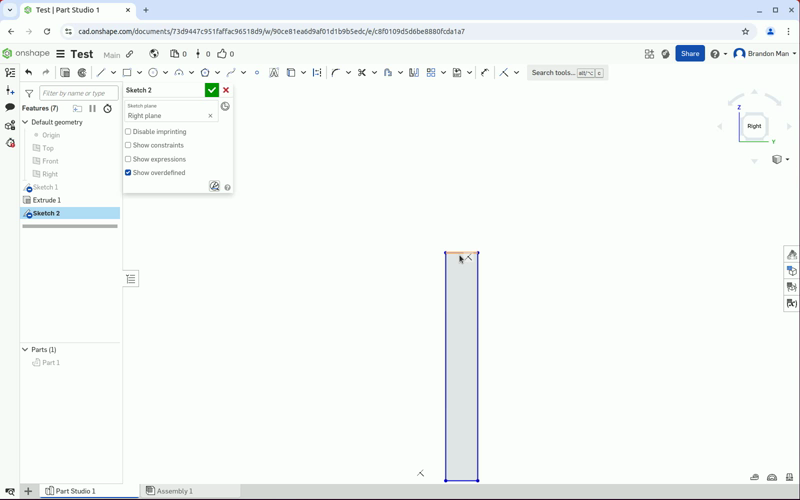
scroll(6)
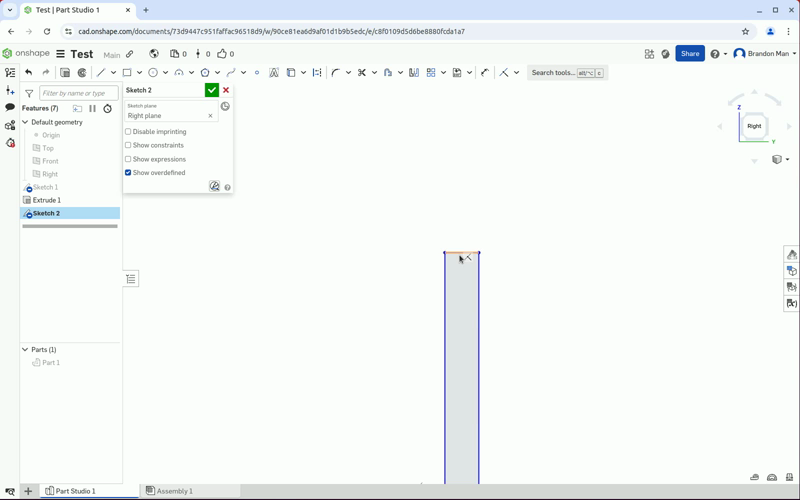
scroll(6)
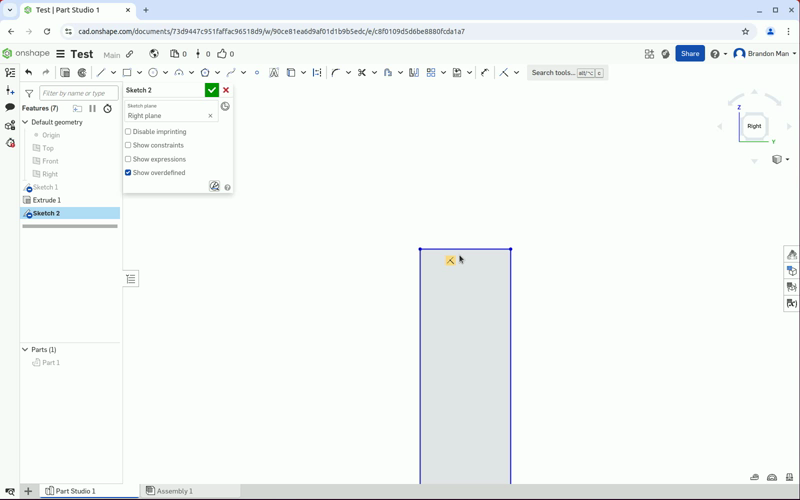
click(459, 254)
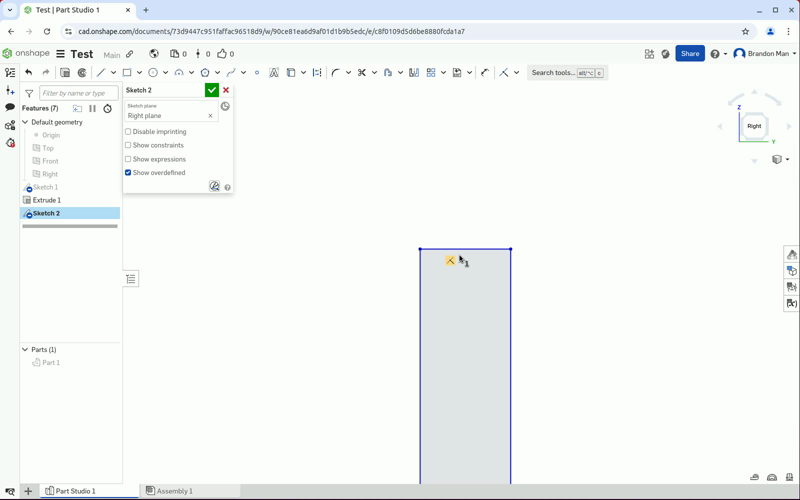
scroll(-6)
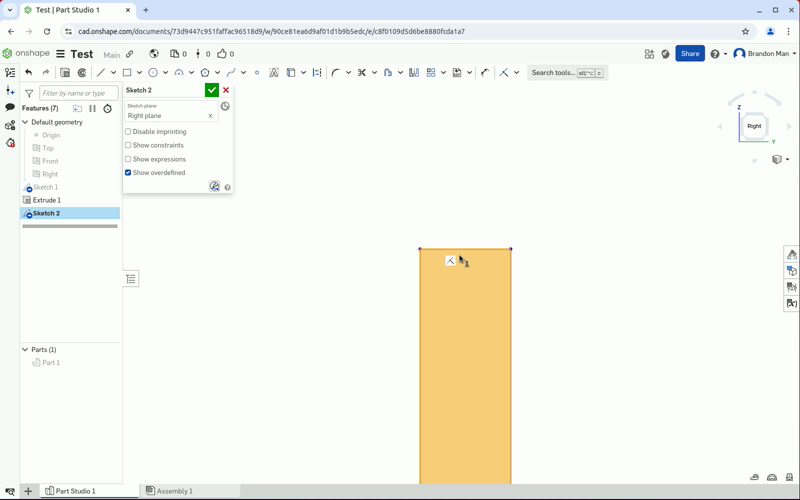
scroll(-6)
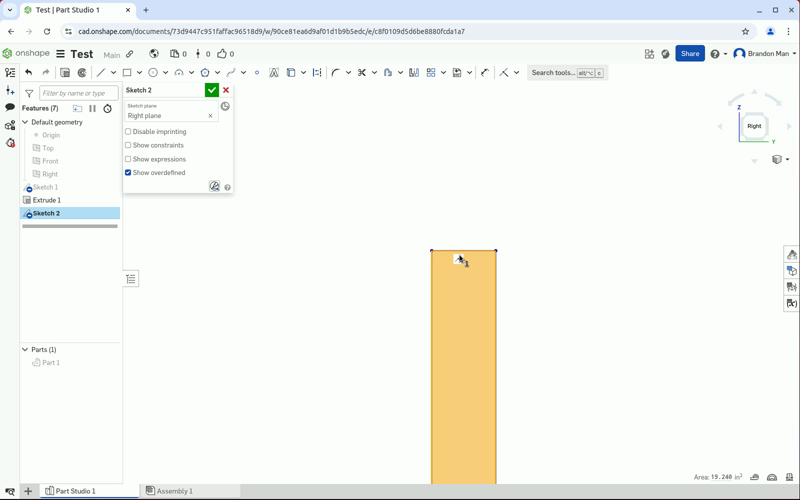
scroll(-6)
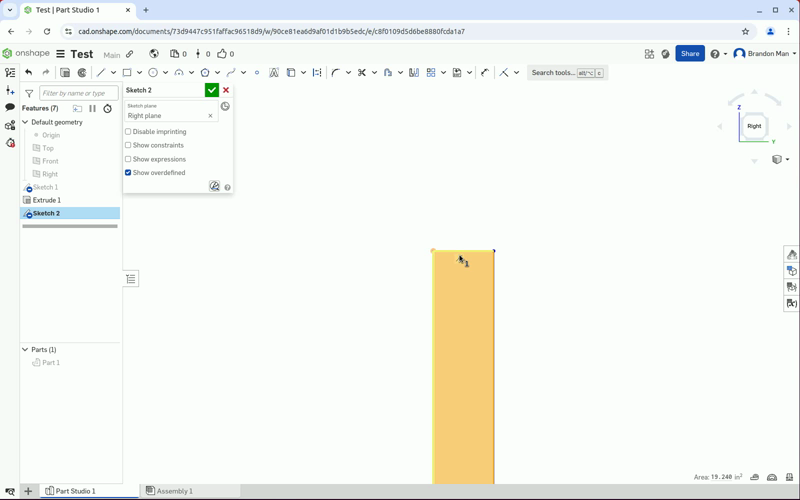
scroll(-6)
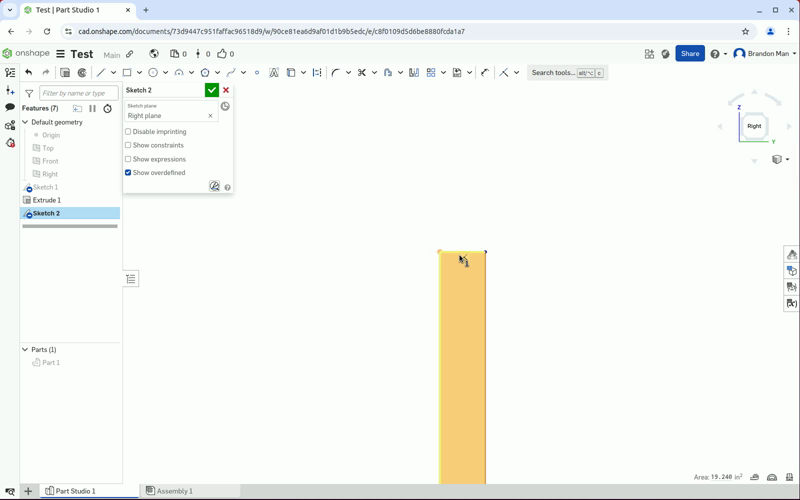
scroll(-6)
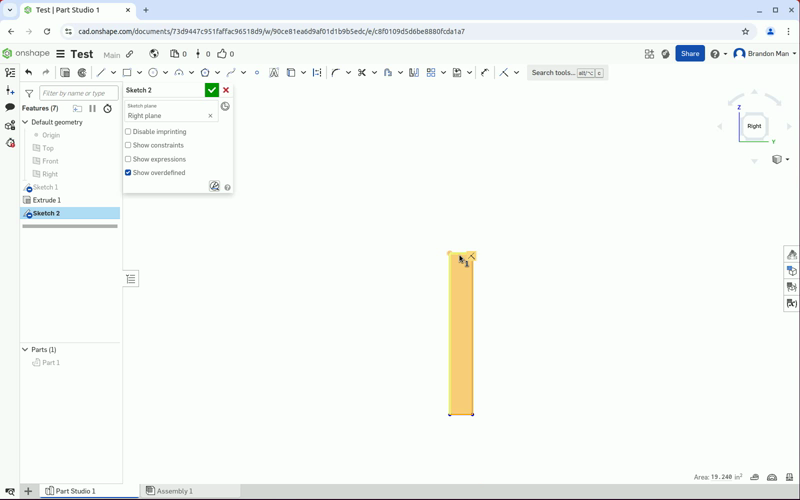
scroll(-6)
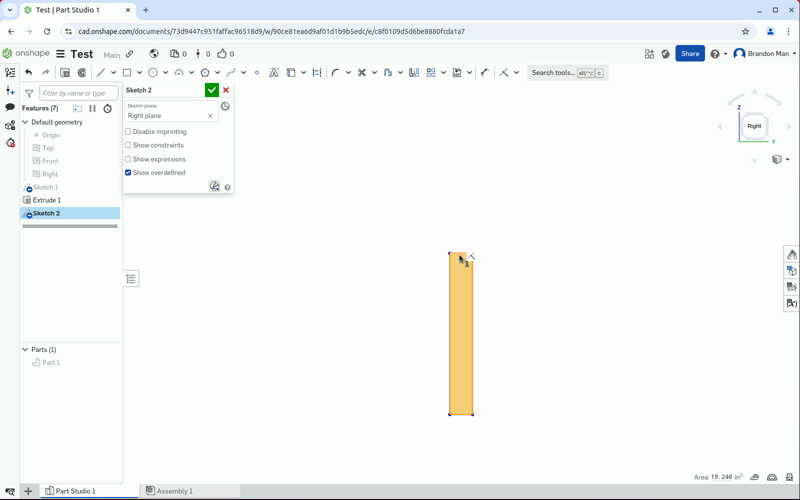
scroll(-6)
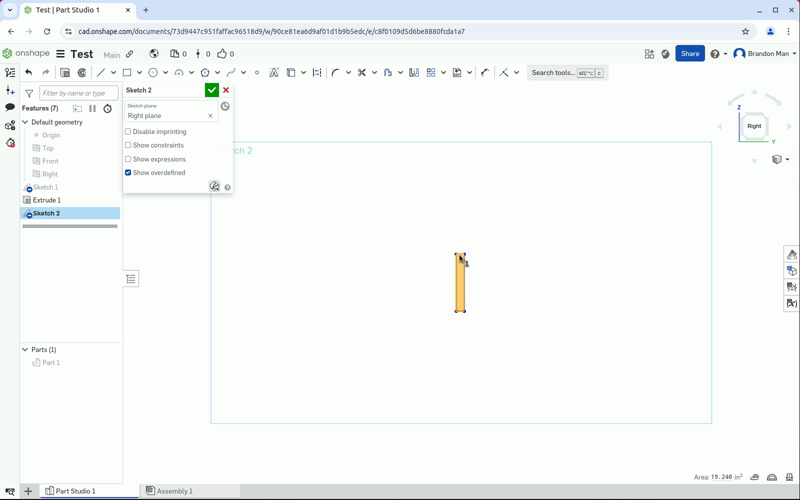
mouse_move(73, 352)
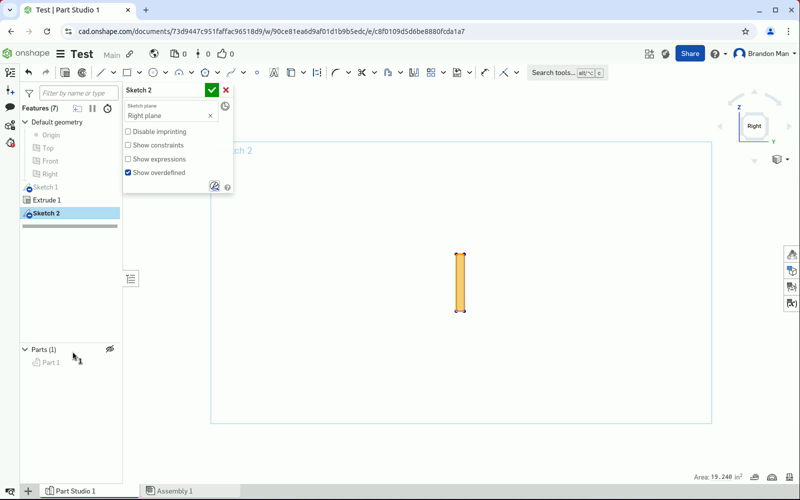
key(shift+y)
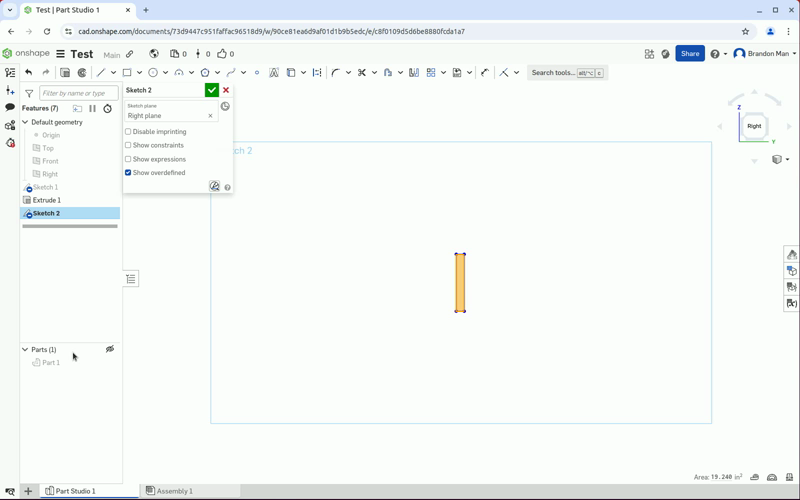
key(shift+e)
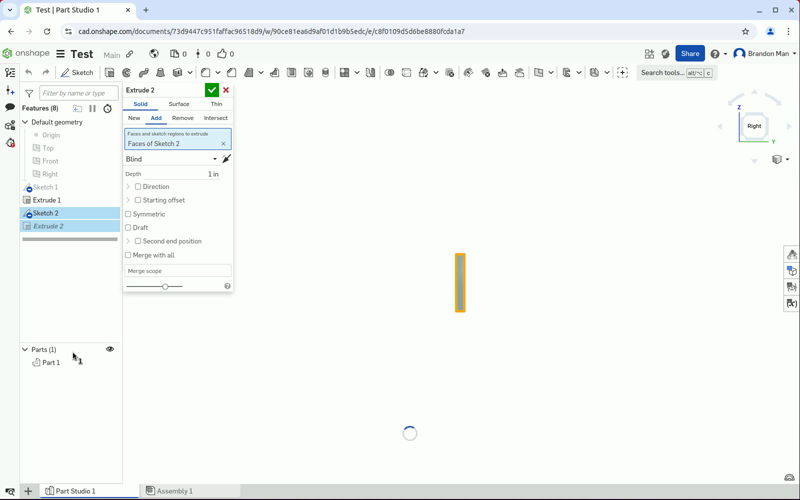
mouse_move(143, 106)
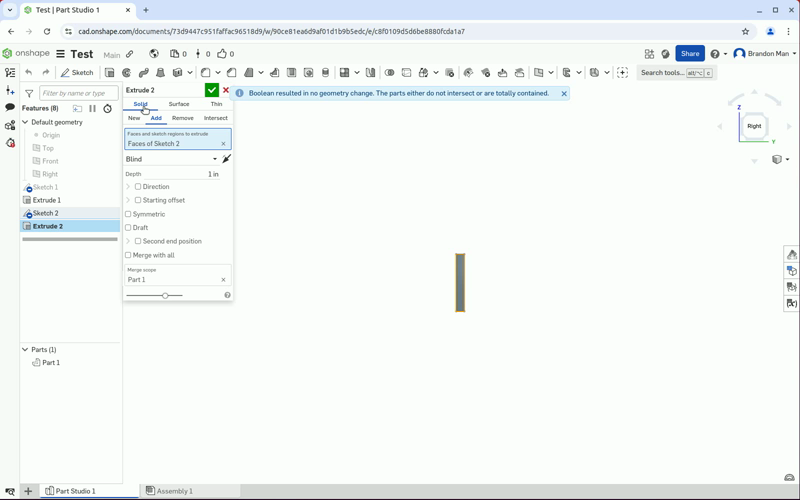
click(143, 106)
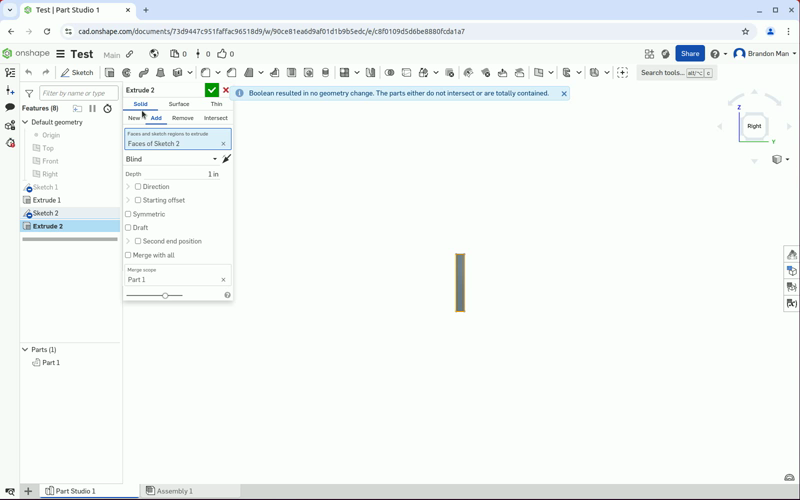
mouse_move(137, 120)
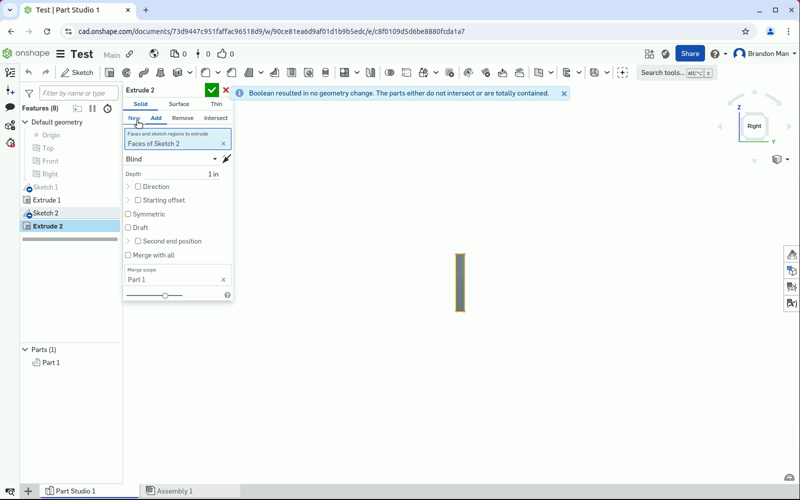
click(137, 120)
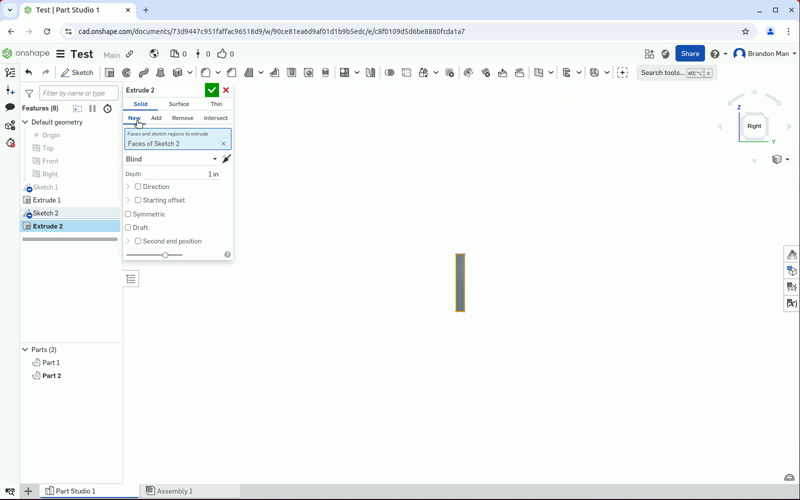
key(tab, 4)
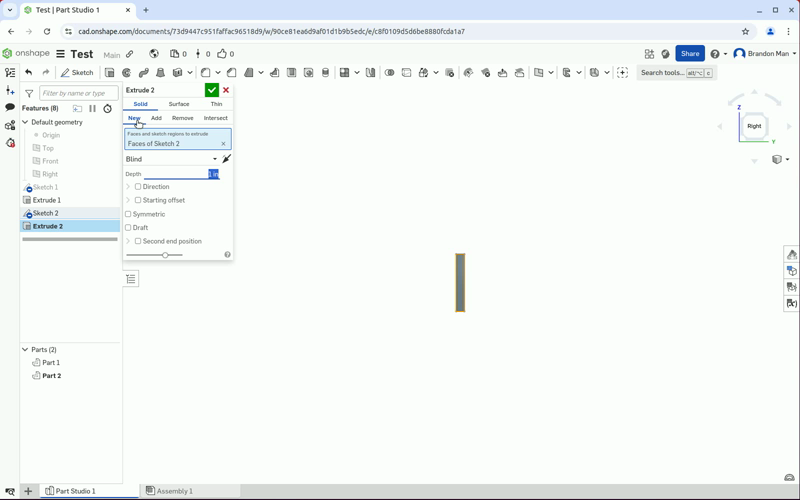
text(42.846)
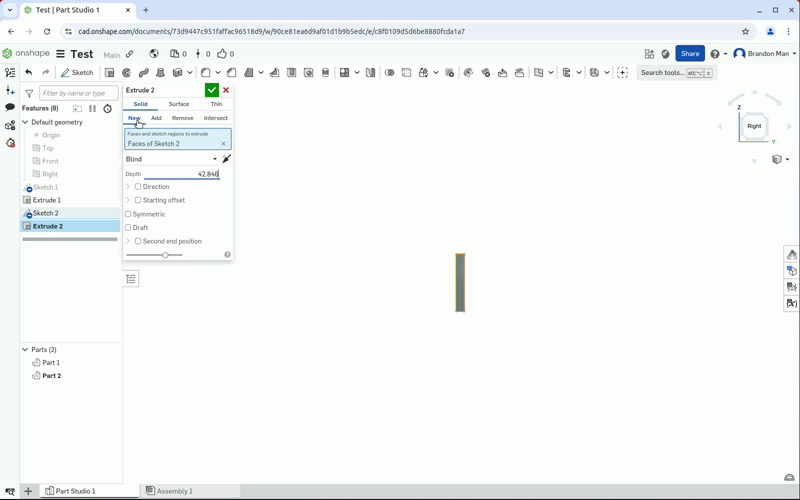
key(tab, 3)
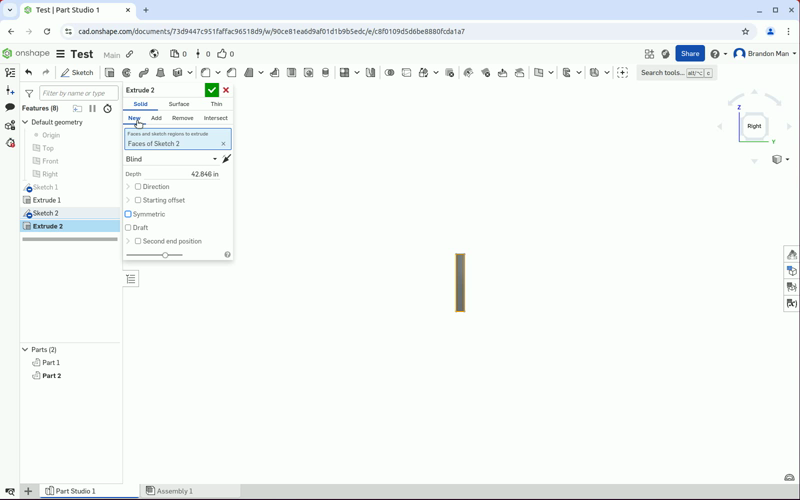
key(space)
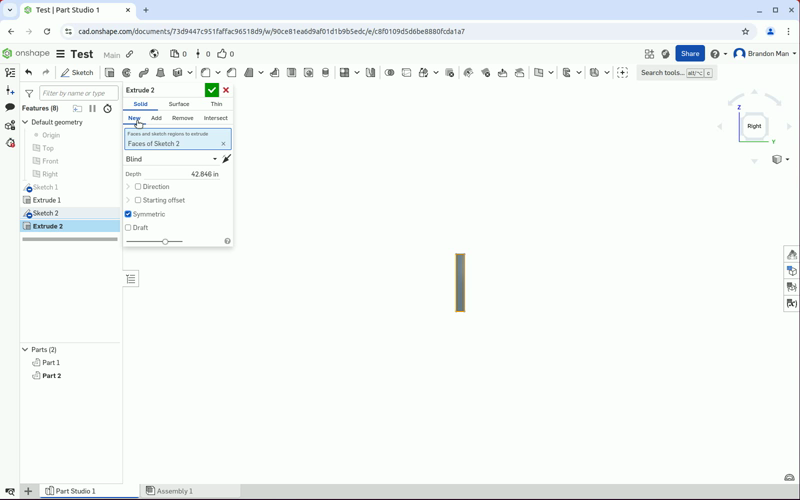
key(enter)
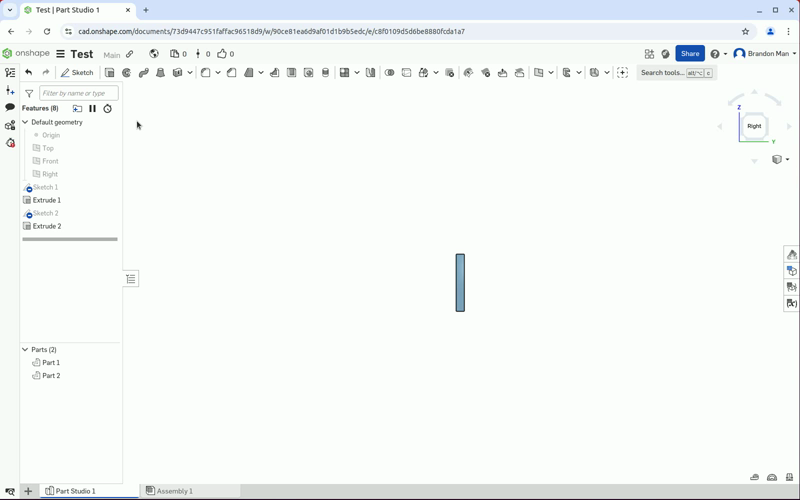
key(shift+h)
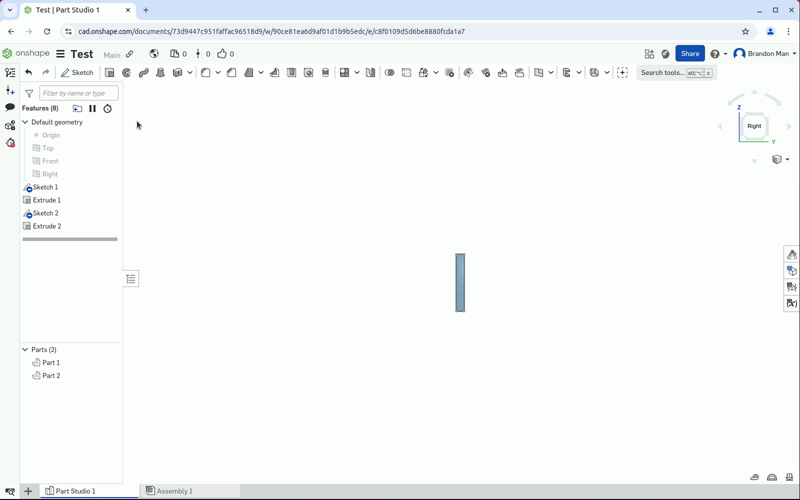
key(shift+h)
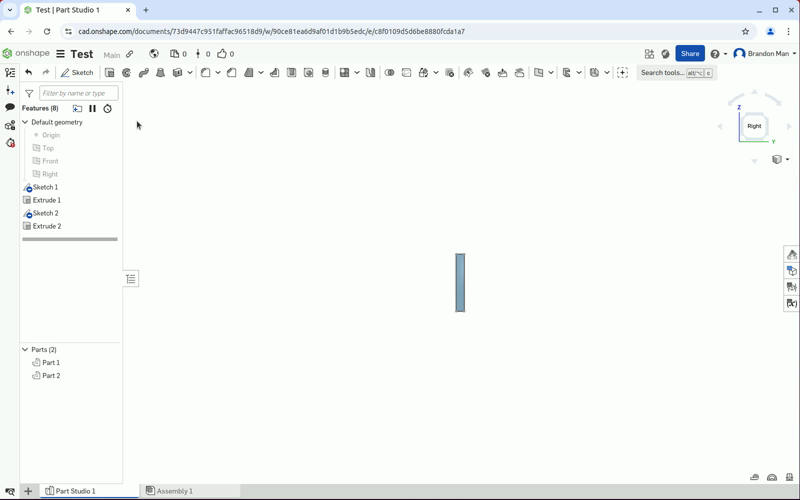
key(shift+7)
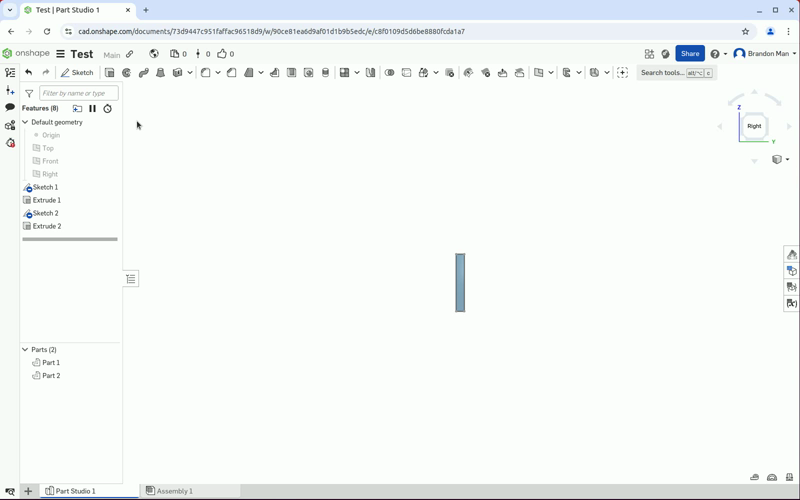
key(right, 2)
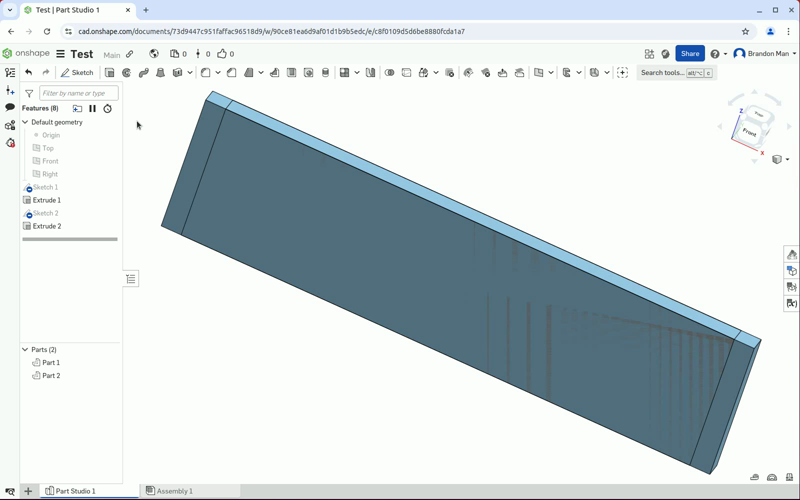
key(down, 2)
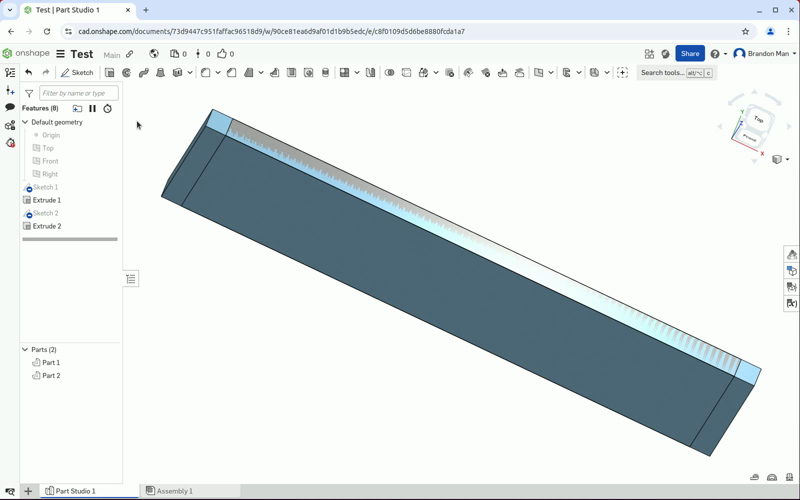
key(up, 2)
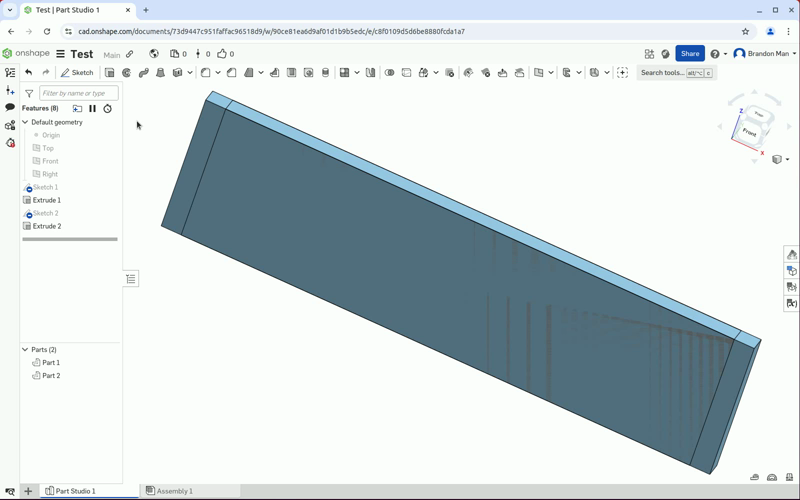
key(left, 2)
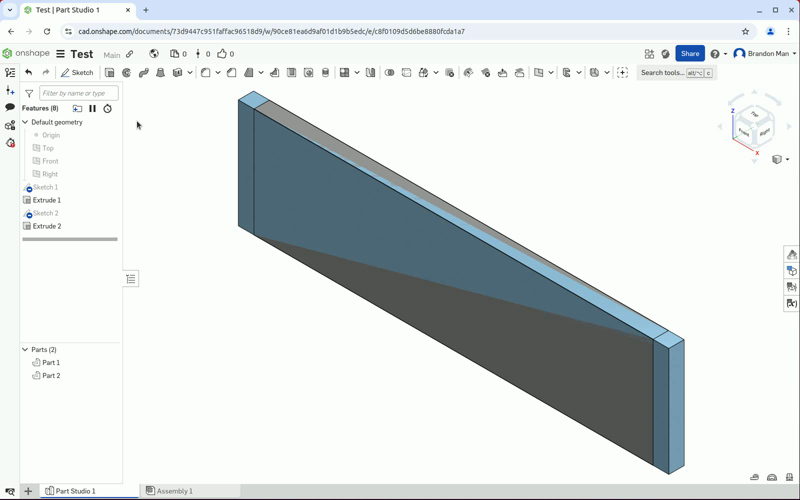
mouse_move(73, 189)
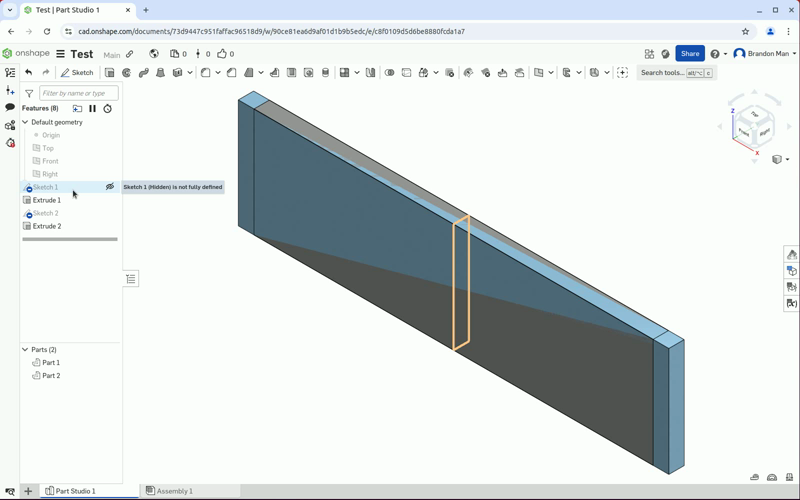
click(73, 189)